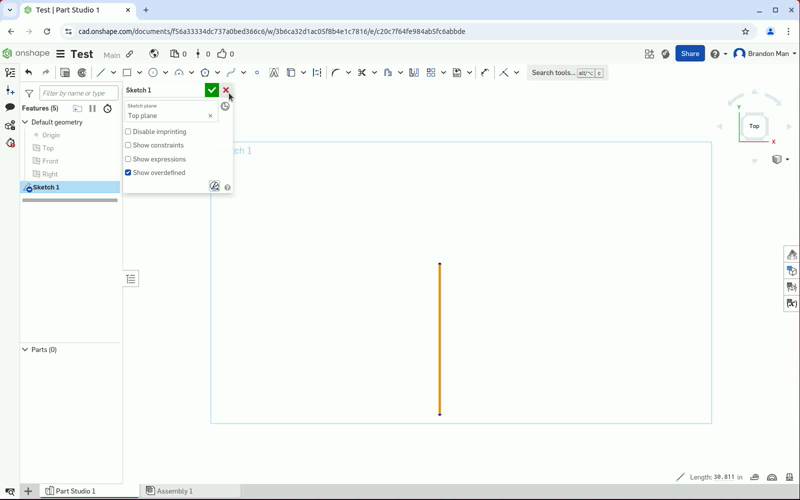
key(shift+h)
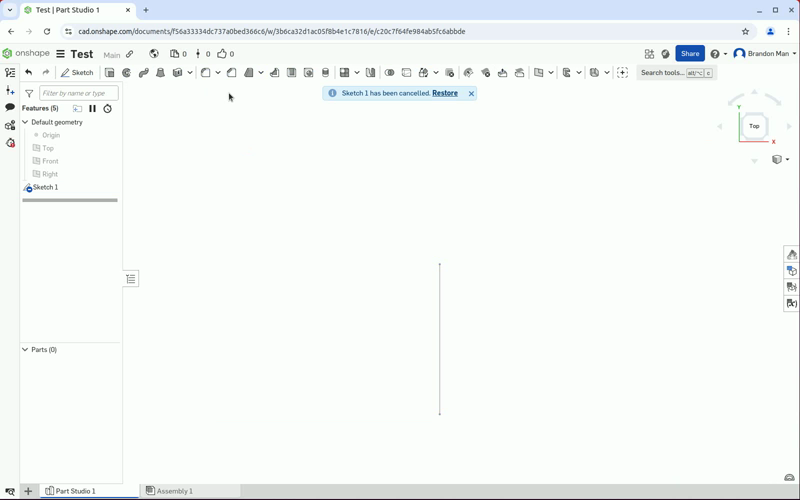
key(shift+s)
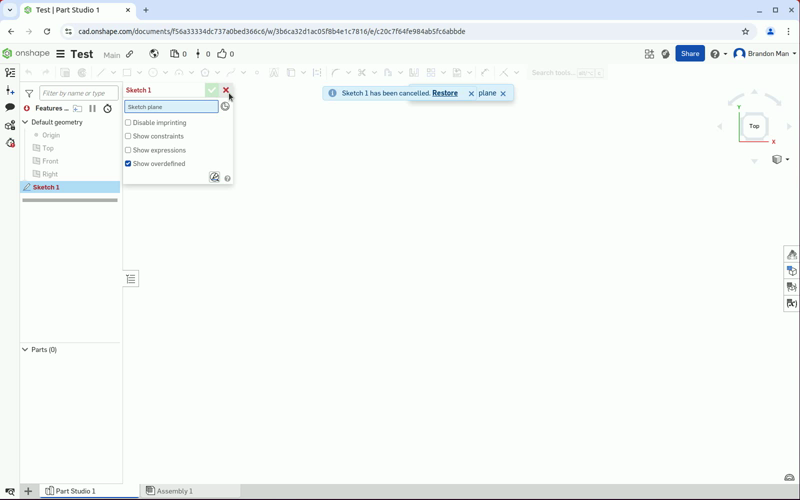
mouse_move(73, 150)
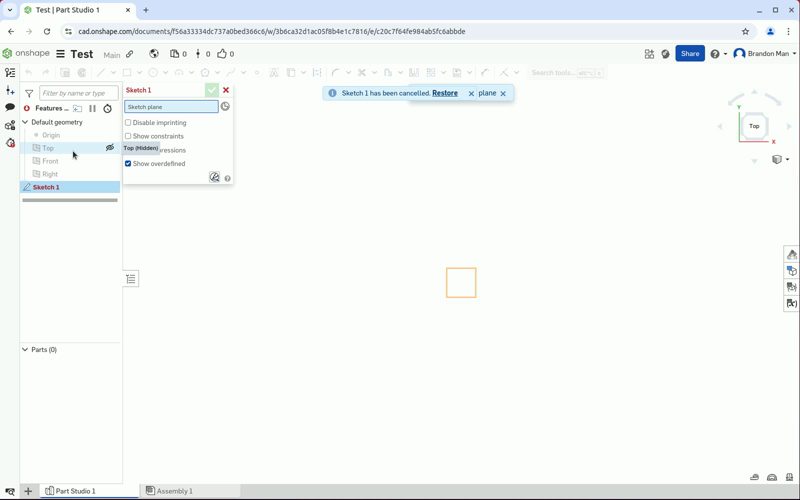
click(73, 150)
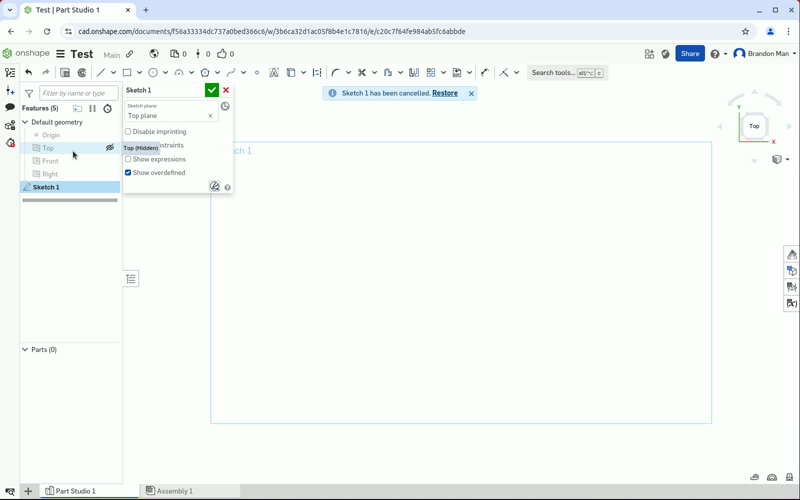
mouse_move(73, 352)
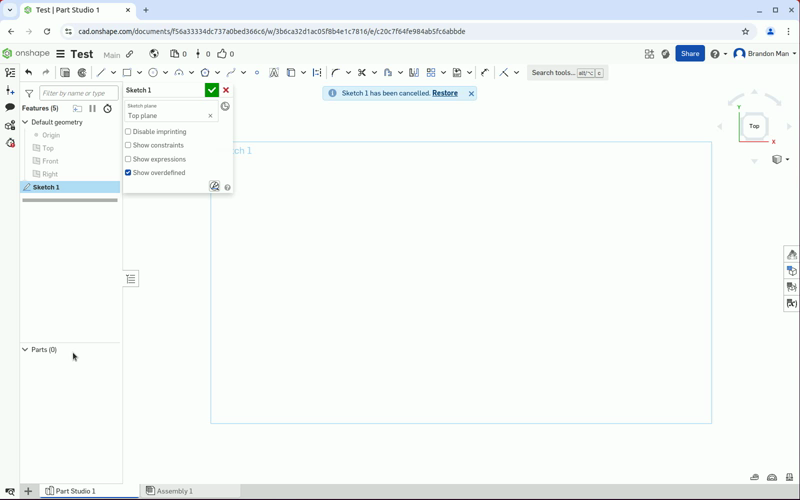
key(y)
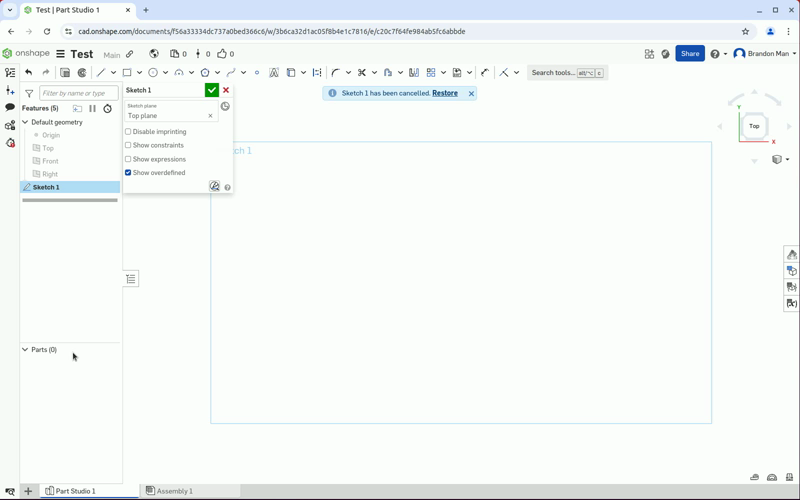
key(c)
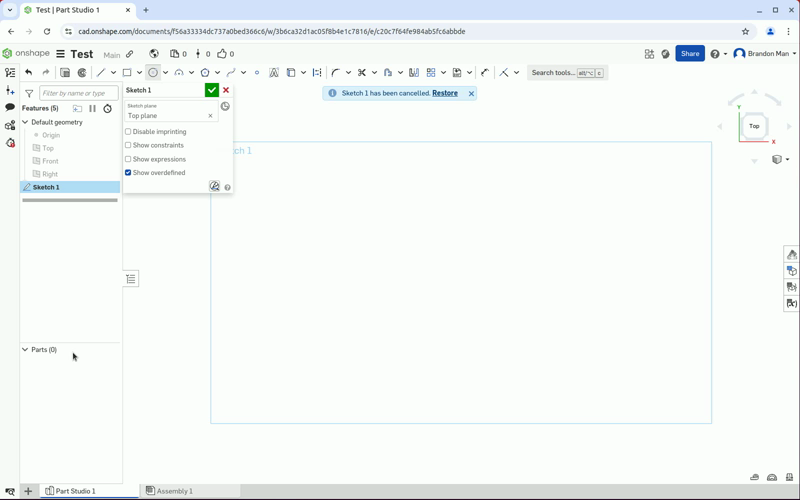
key_down(shift)
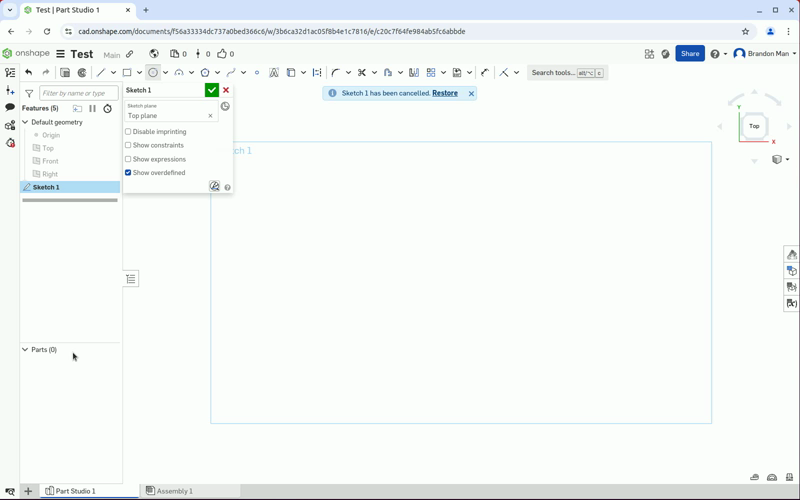
mouse_move(461, 282)
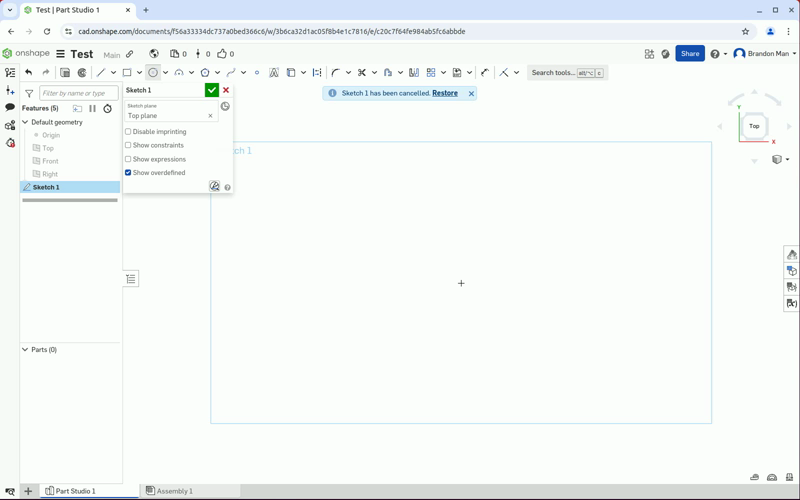
click(461, 282)
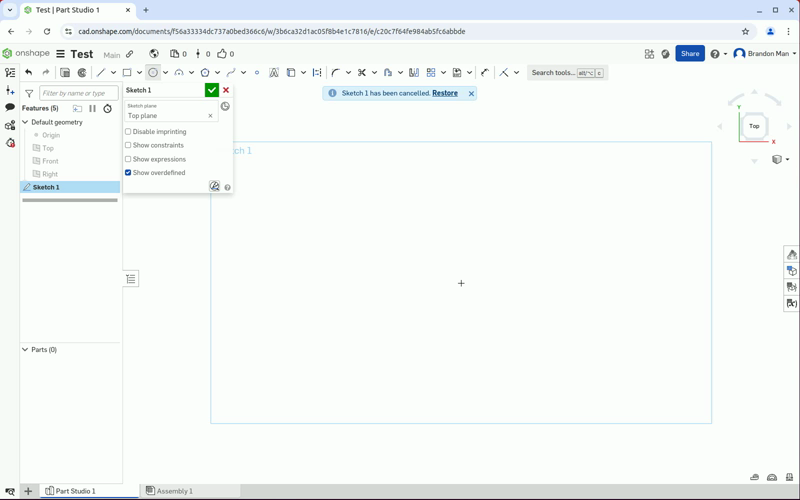
key_up(shift)
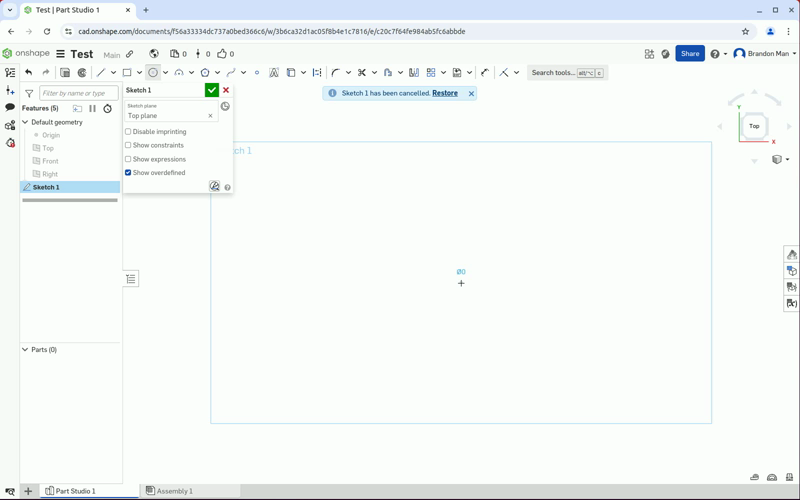
mouse_move(574, 282)
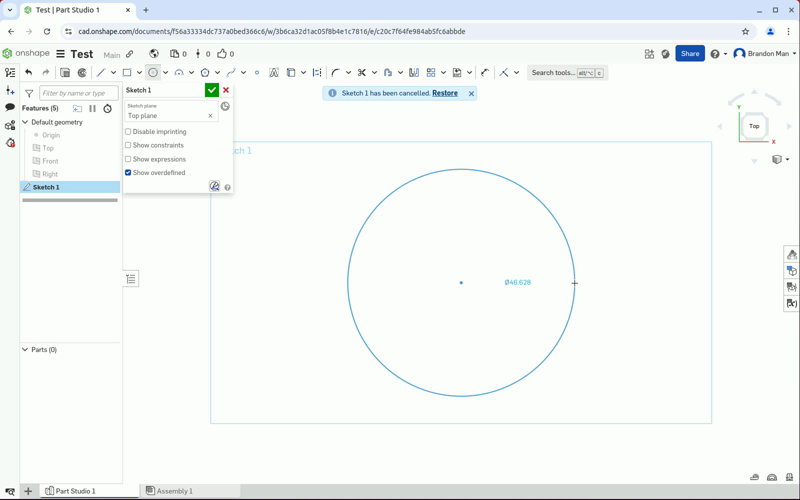
click(574, 282)
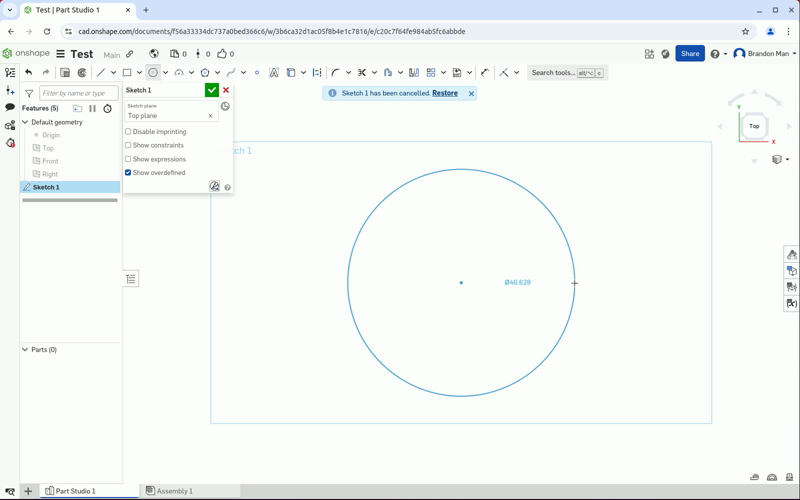
key(esc)
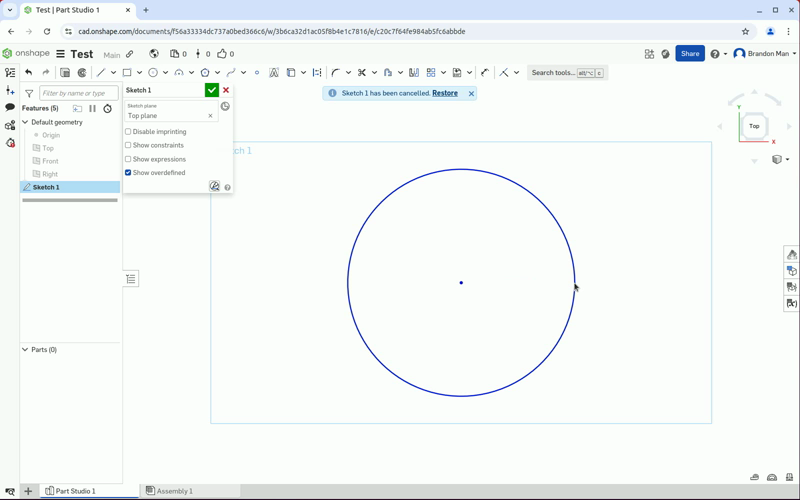
key(c)
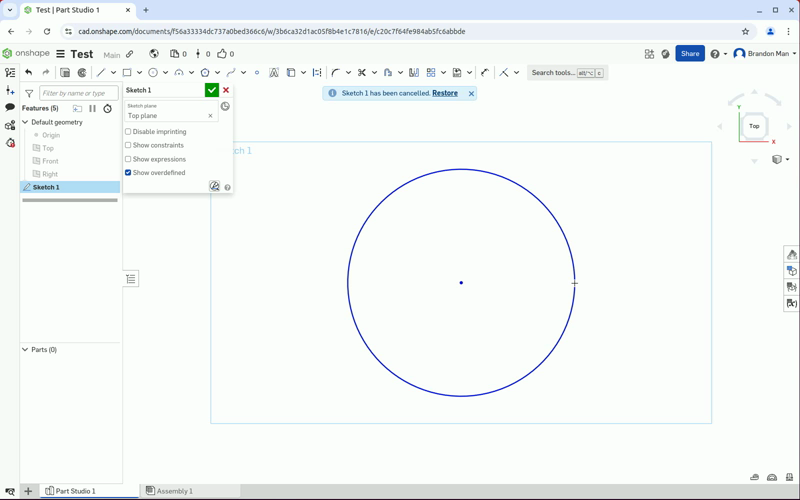
key_down(shift)
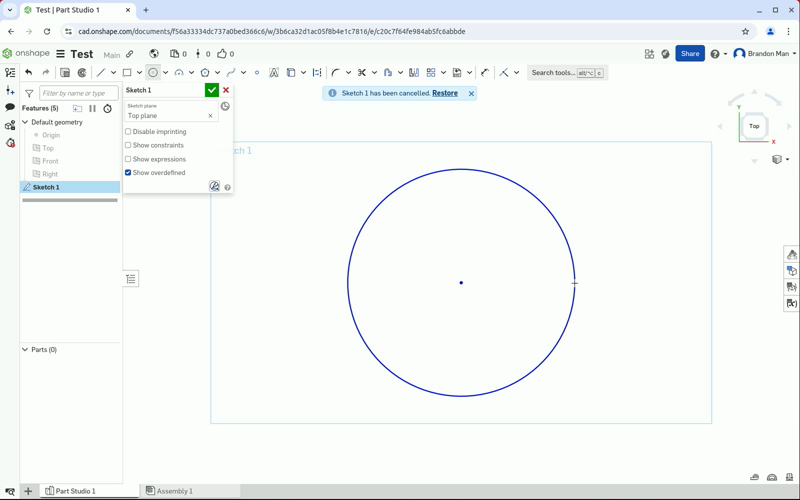
mouse_move(461, 282)
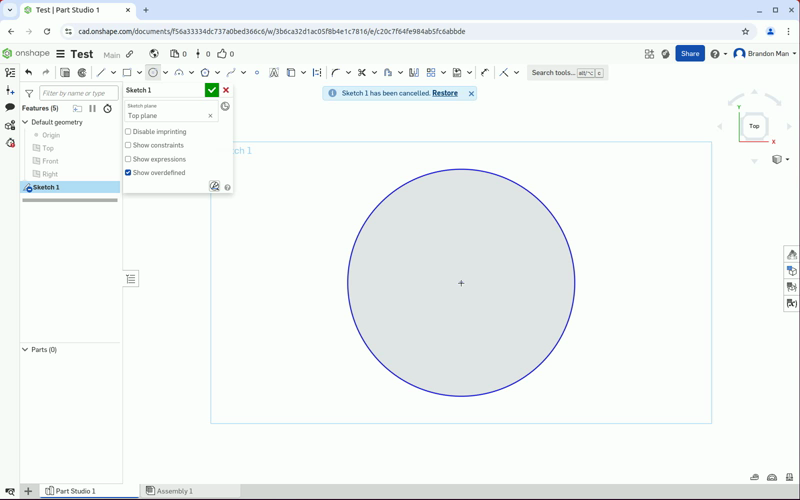
click(461, 282)
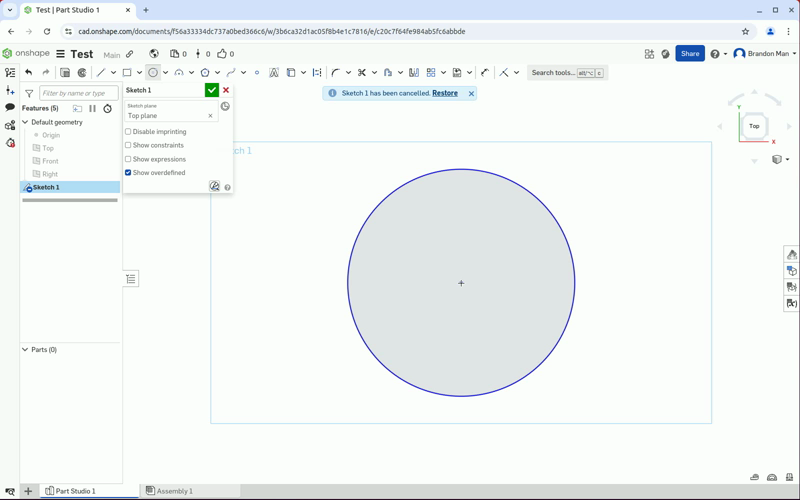
key_up(shift)
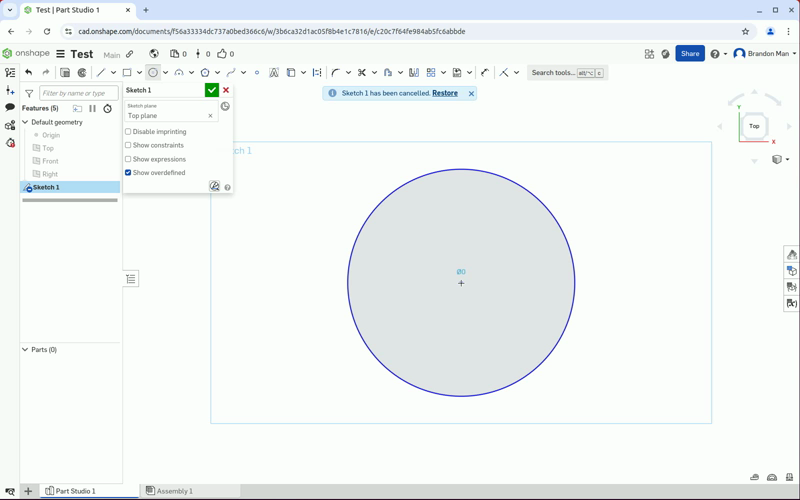
mouse_move(565, 282)
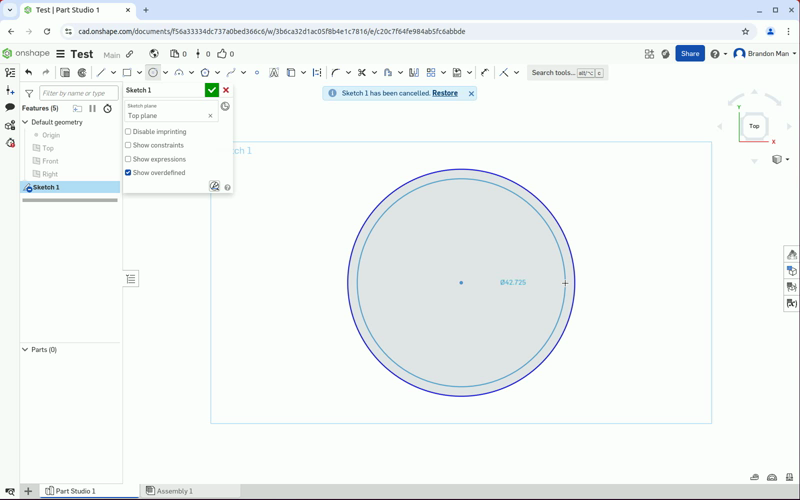
click(565, 282)
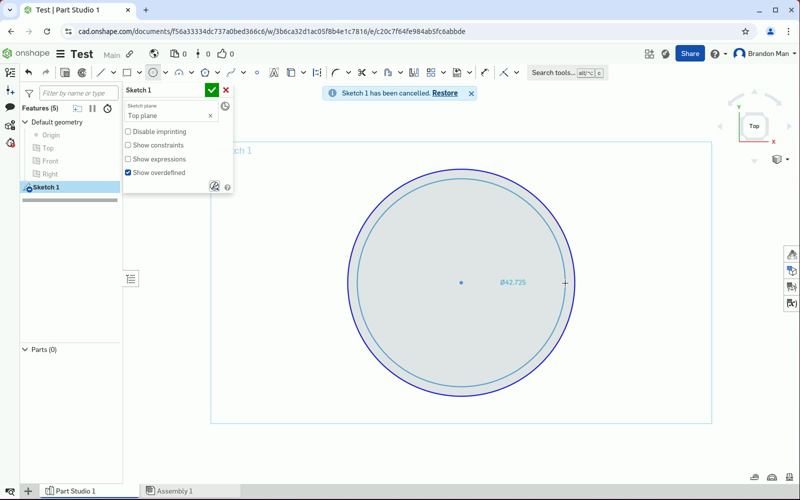
key(esc)
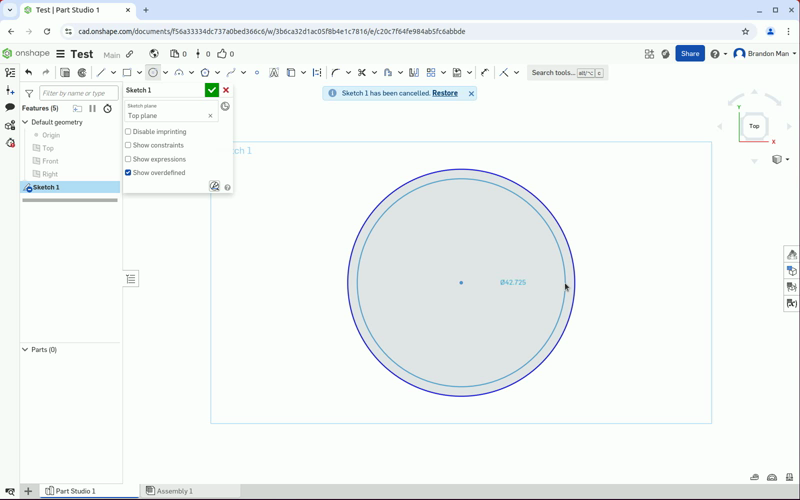
mouse_move(462, 391)
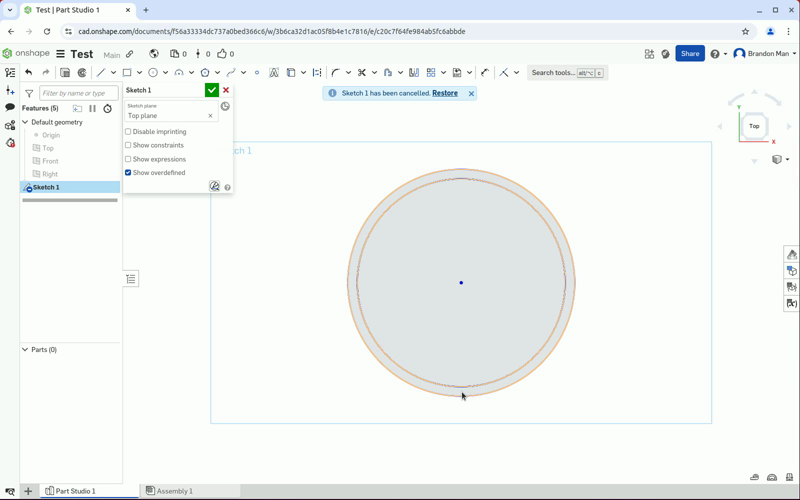
click(462, 391)
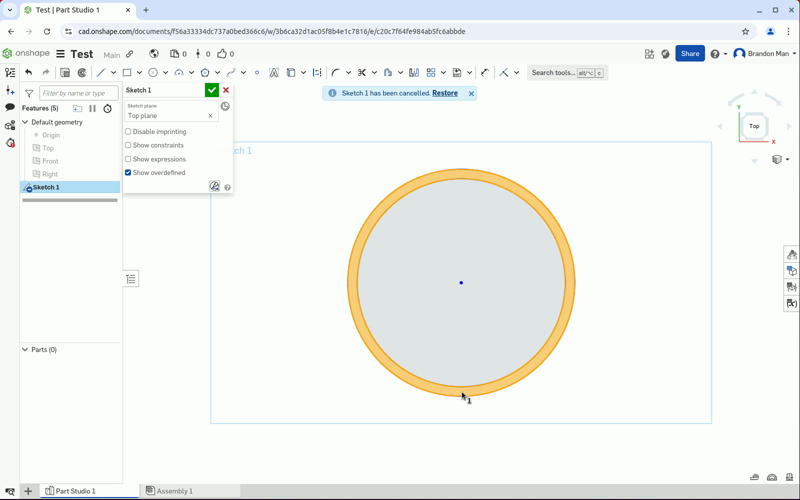
mouse_move(73, 352)
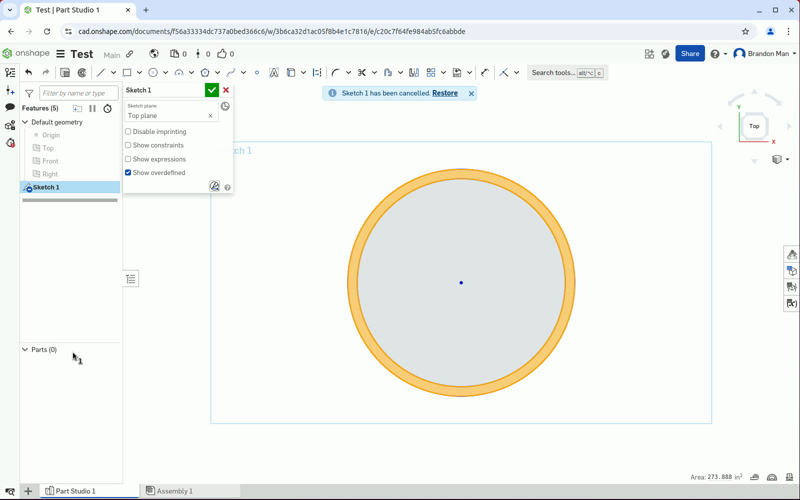
key(shift+y)
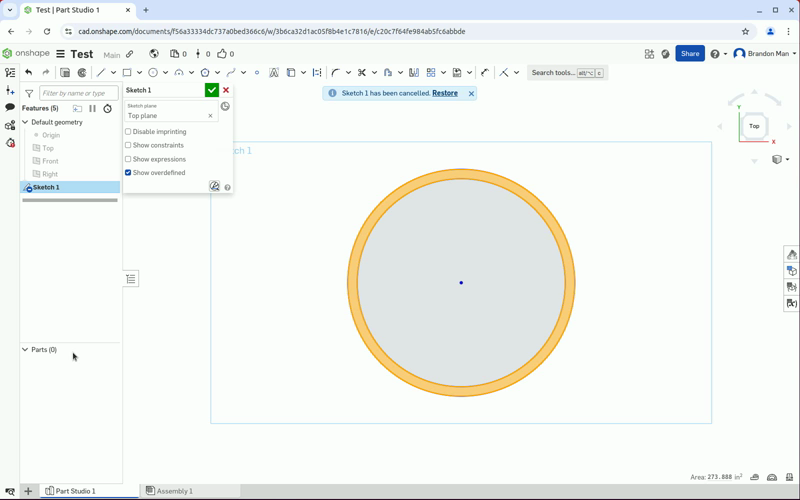
key(shift+e)
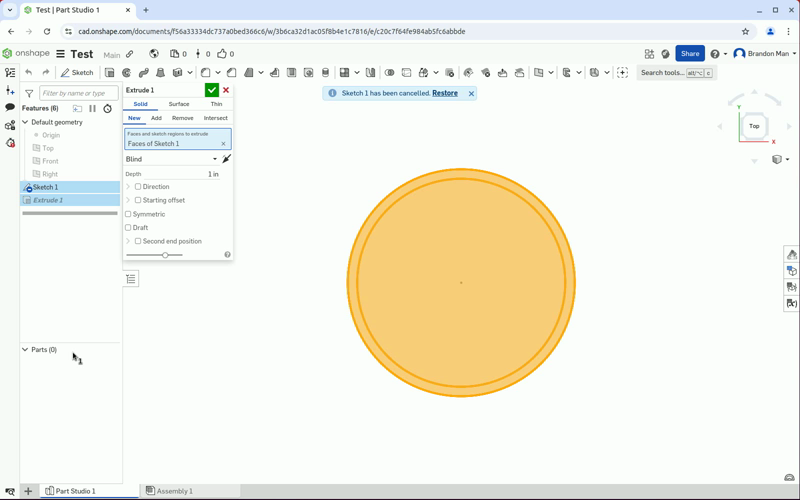
mouse_move(143, 106)
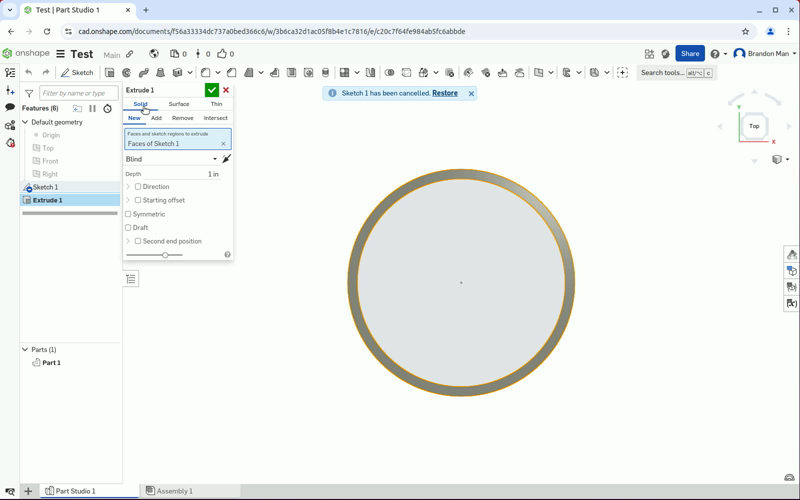
click(143, 106)
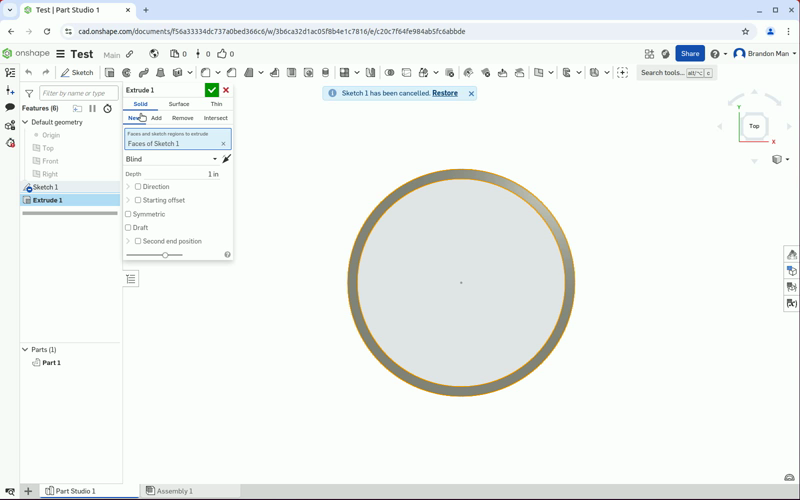
mouse_move(137, 120)
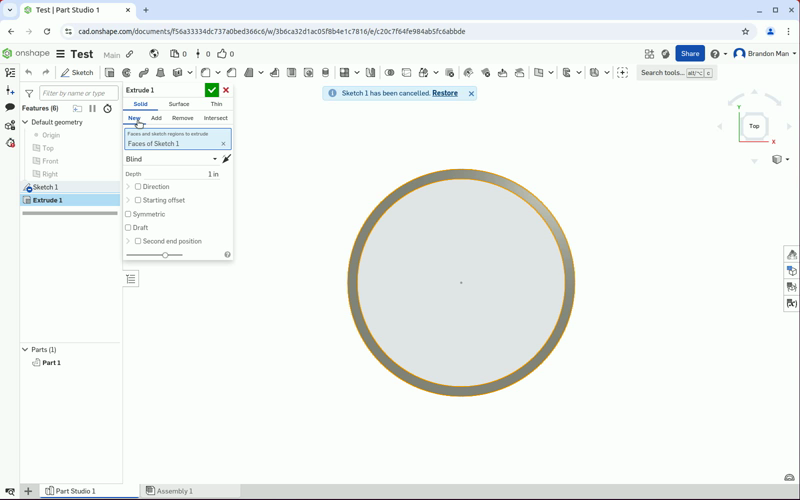
click(137, 120)
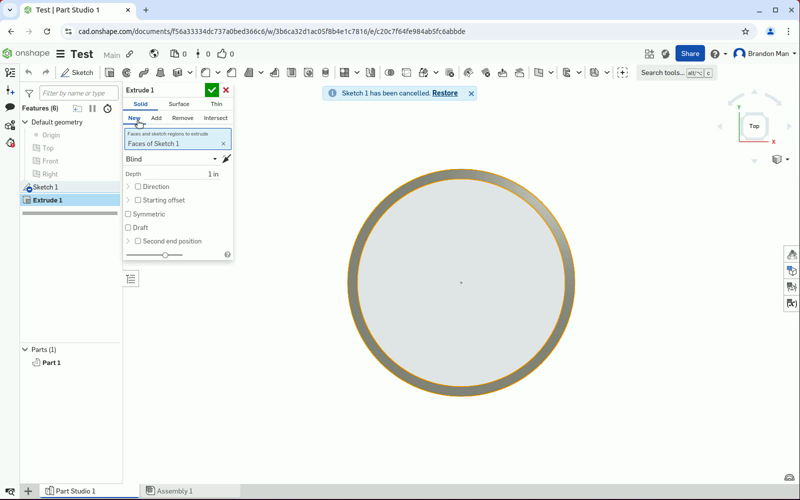
key(tab, 4)
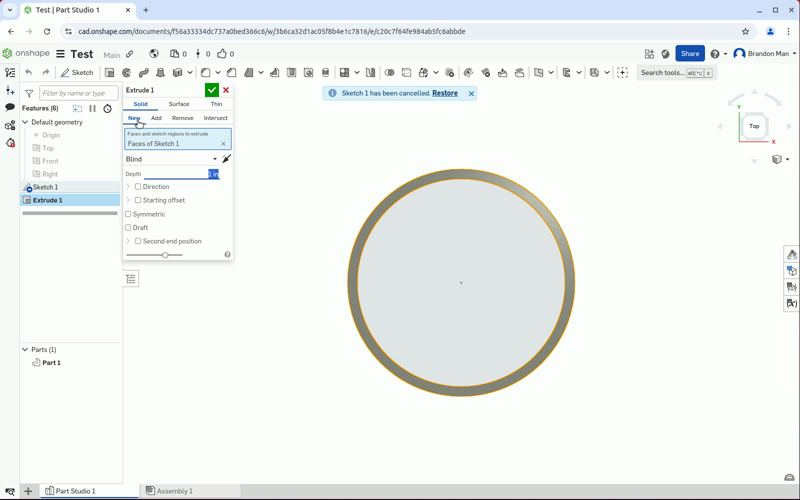
text(8.906)
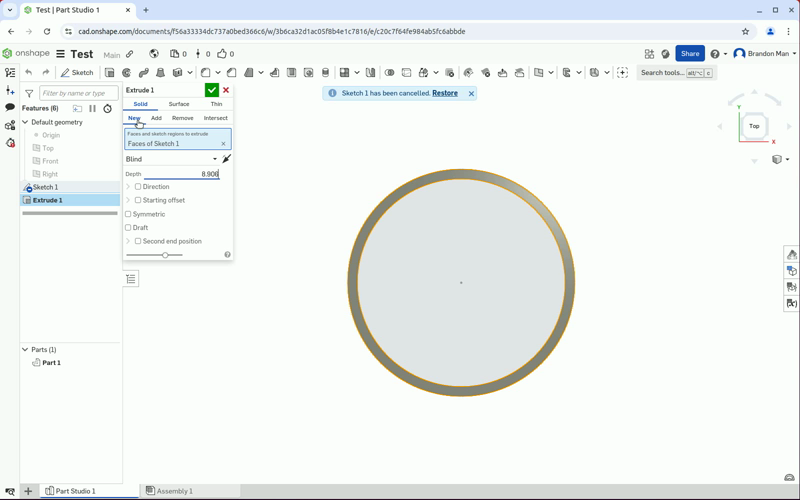
key(enter)
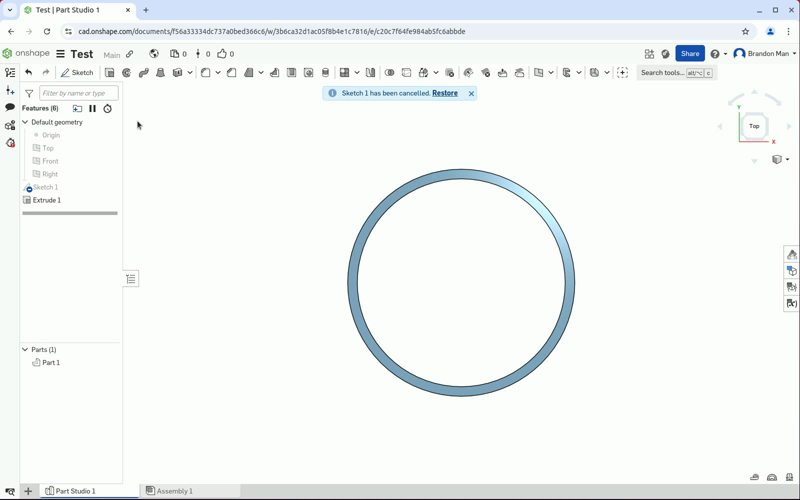
key(shift+h)
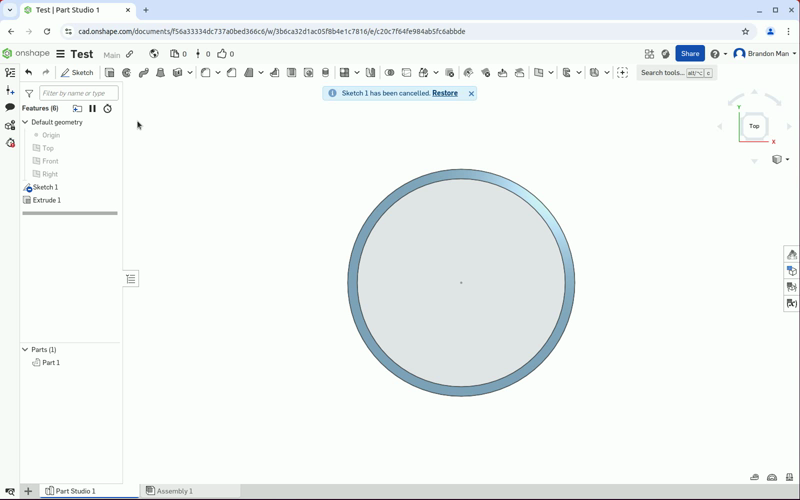
key(shift+h)
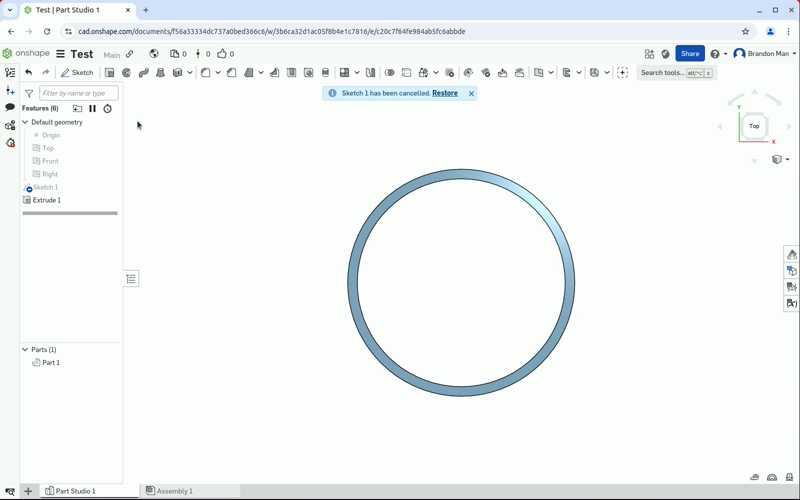
mouse_move(73, 189)
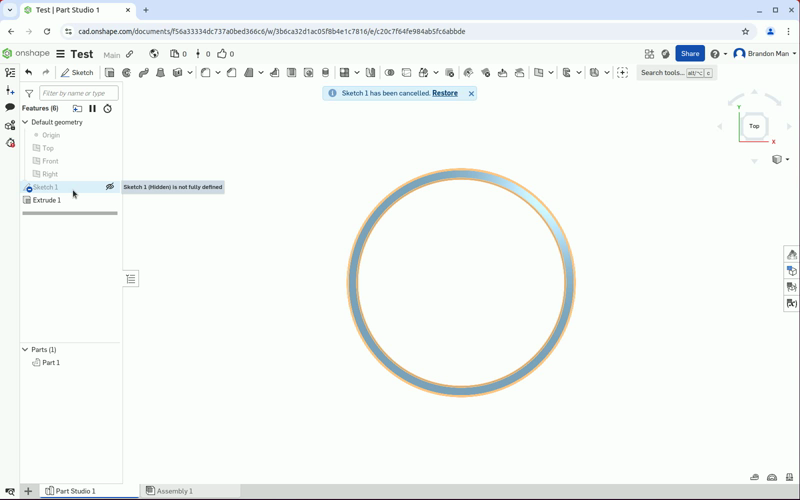
click(73, 189)
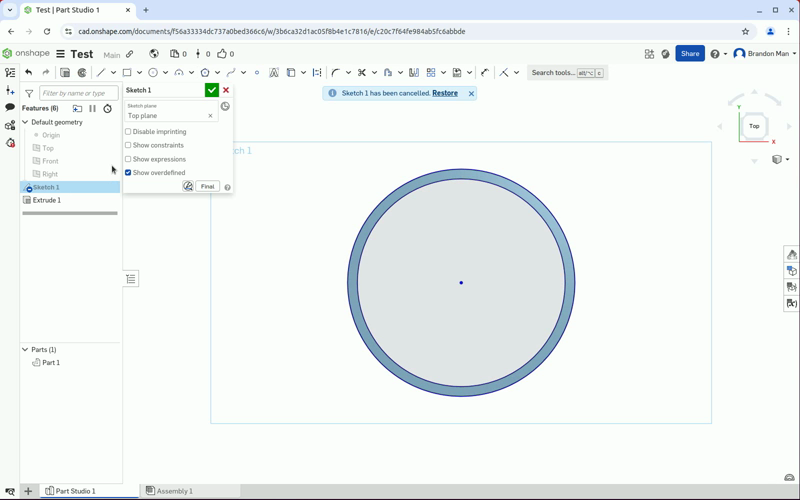
mouse_move(229, 92)
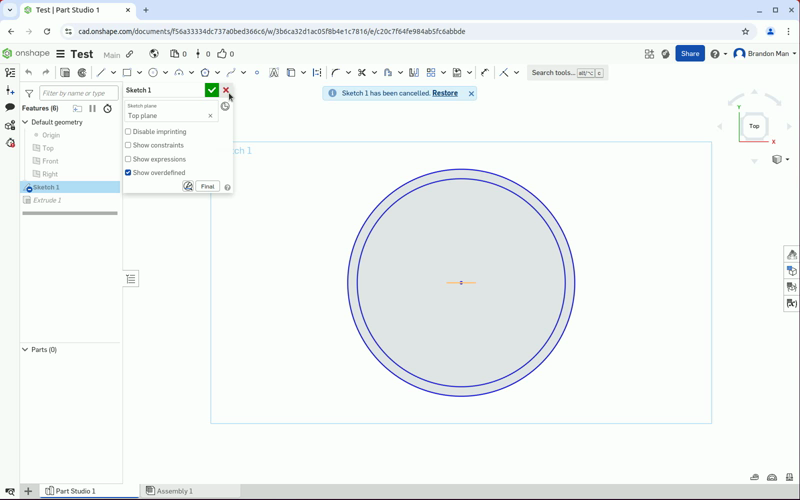
click(229, 92)
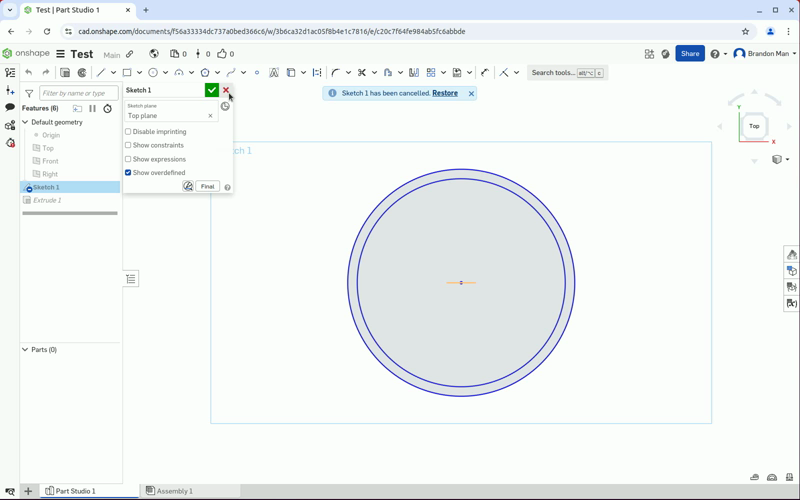
key(shift+s)
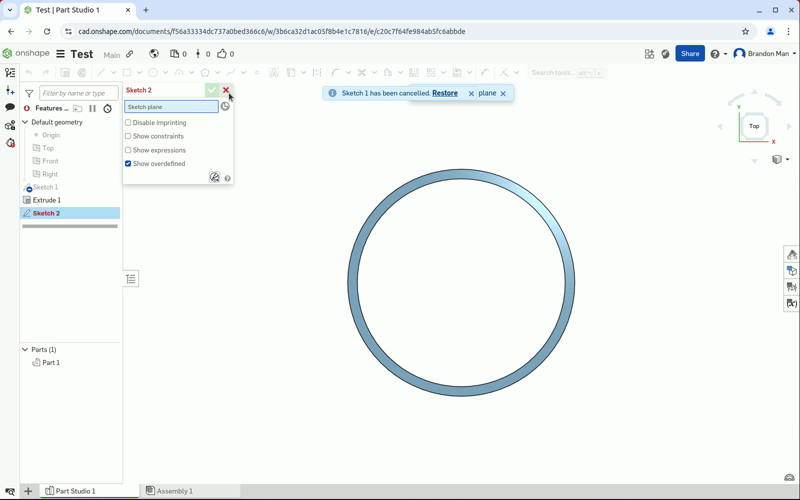
mouse_move(73, 150)
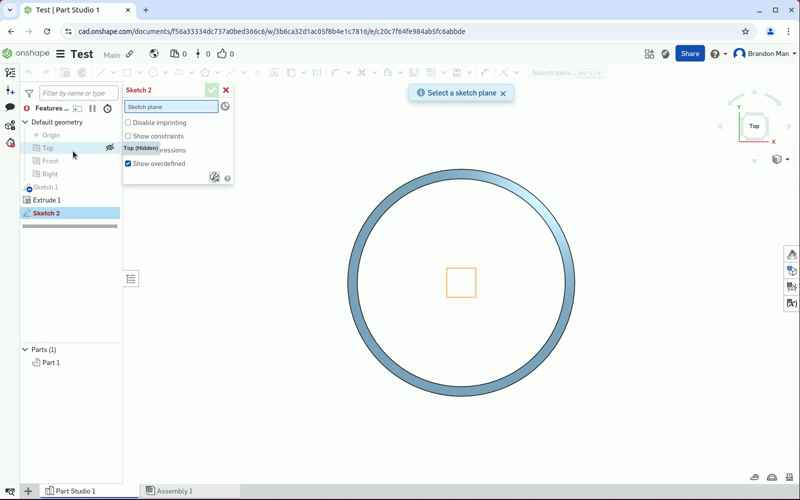
click(73, 150)
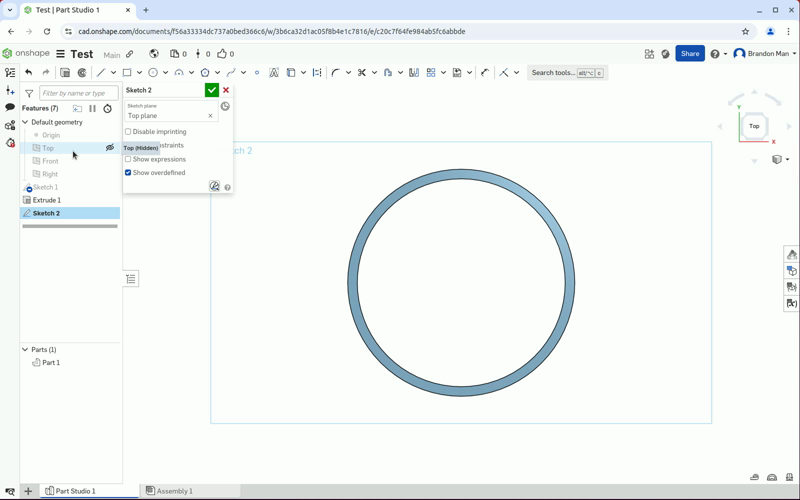
mouse_move(73, 352)
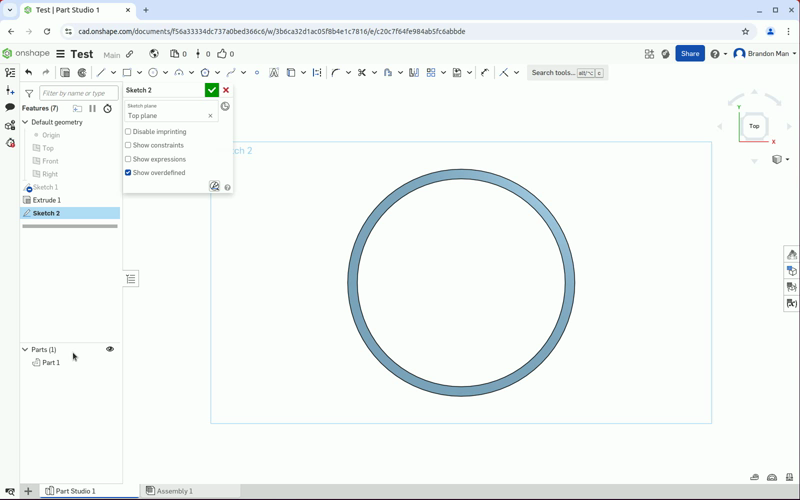
key(y)
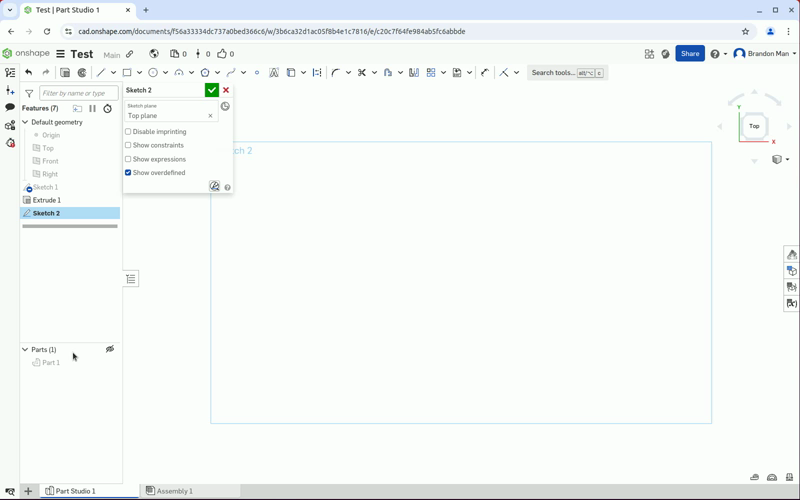
key(l)
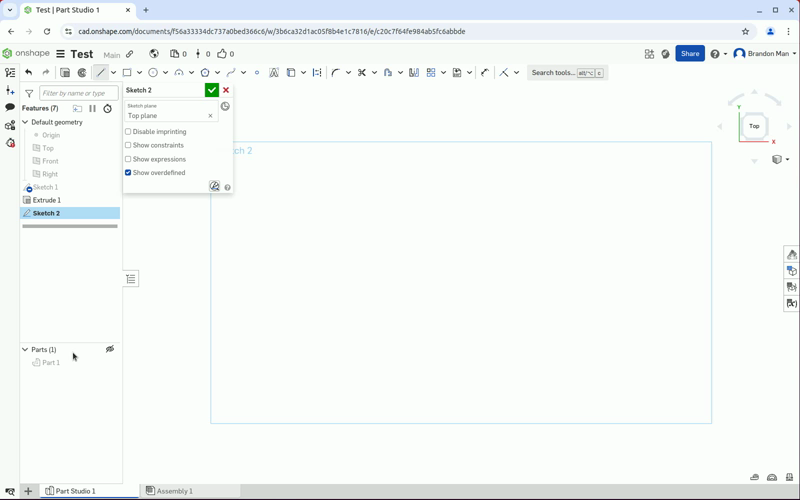
key_down(shift)
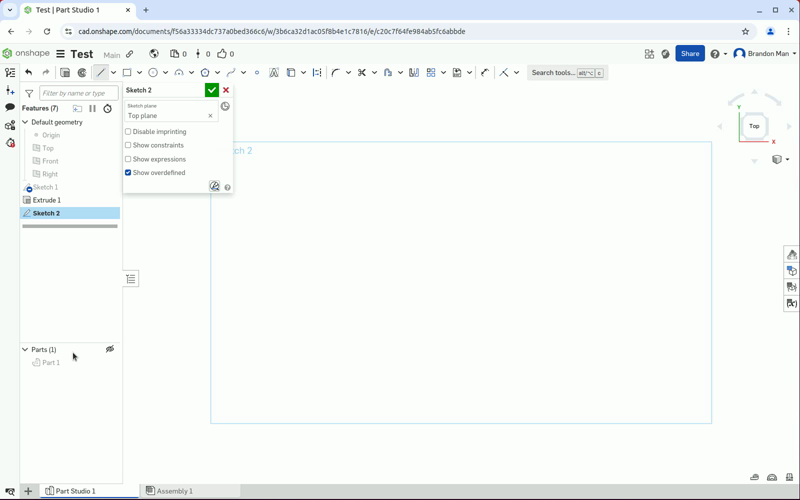
mouse_move(460, 414)
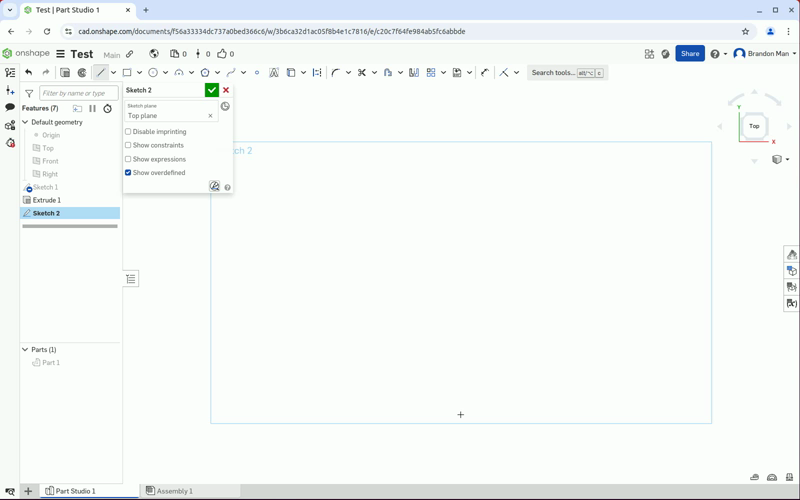
click(460, 414)
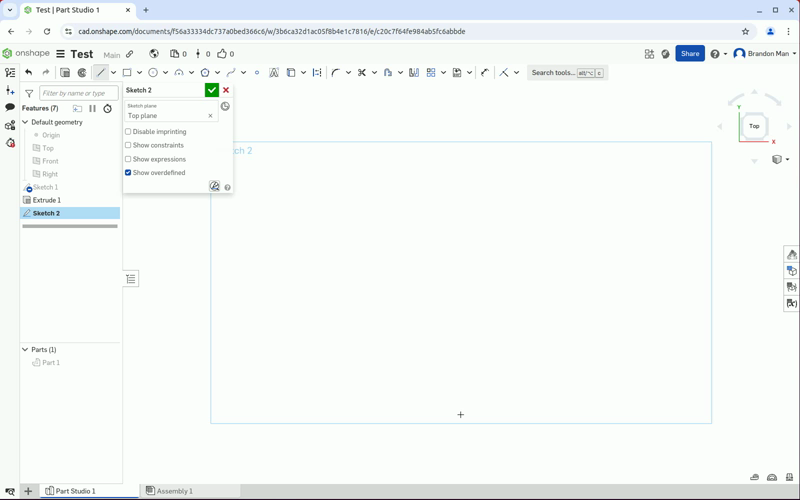
key_up(shift)
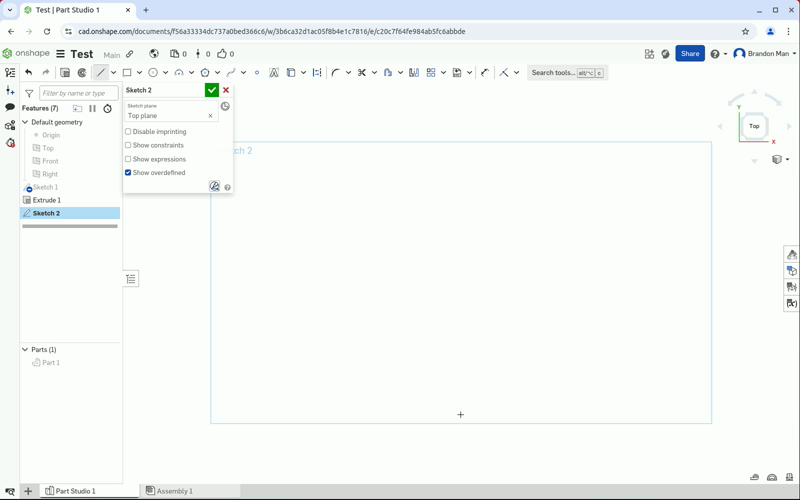
key_down(shift)
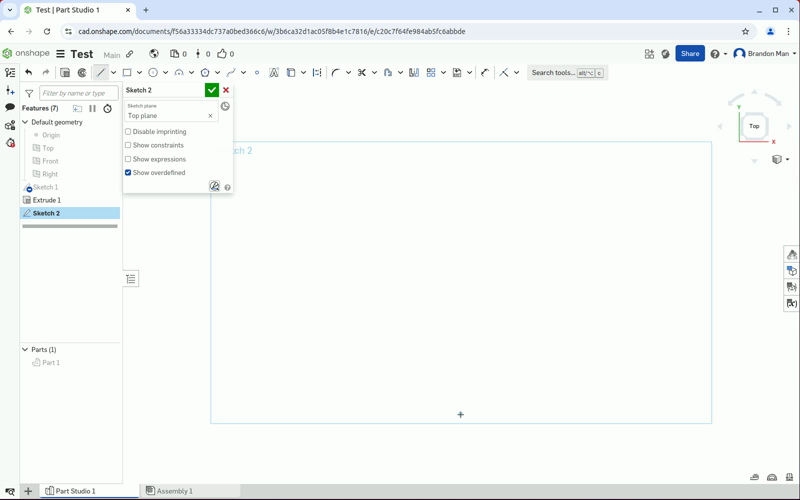
mouse_move(576, 414)
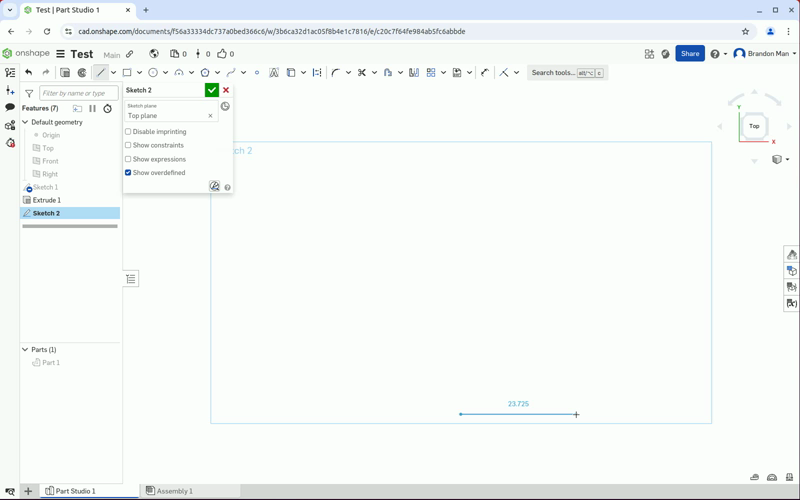
click(576, 414)
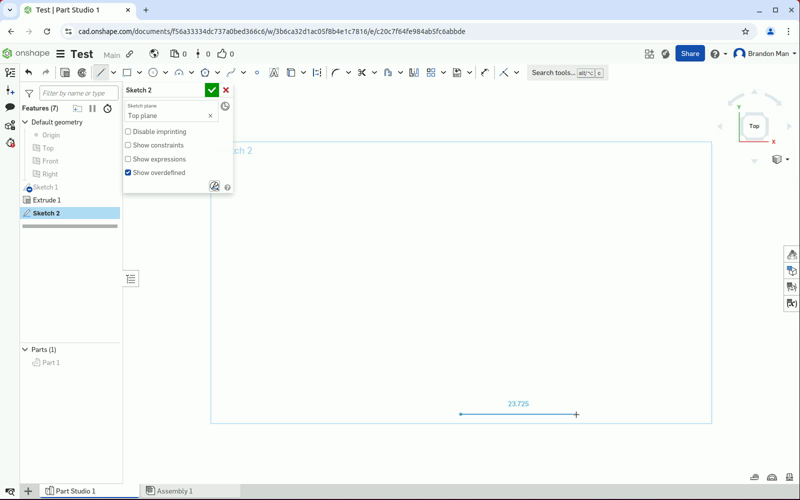
key_up(shift)
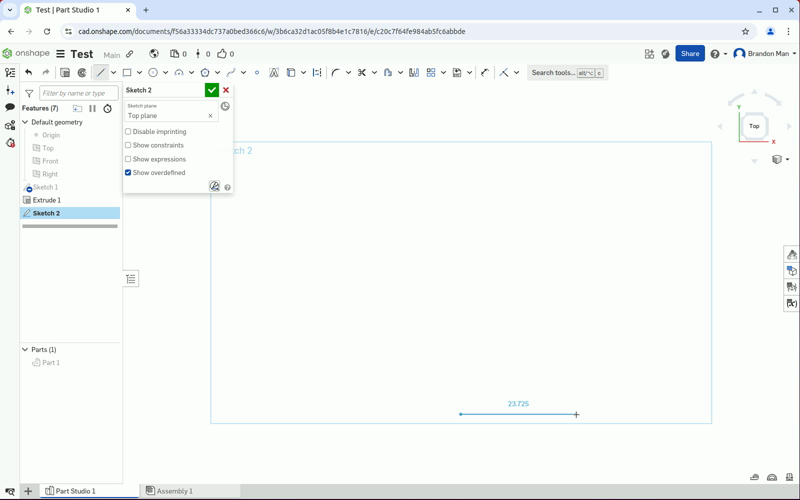
key_down(shift)
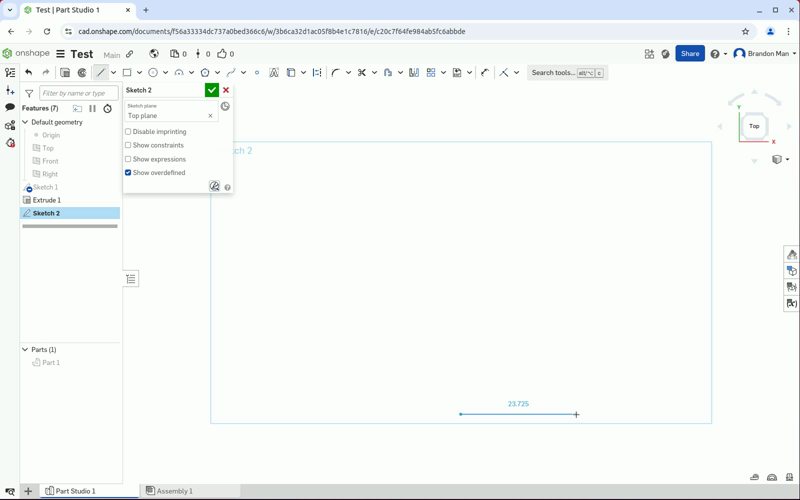
mouse_move(576, 135)
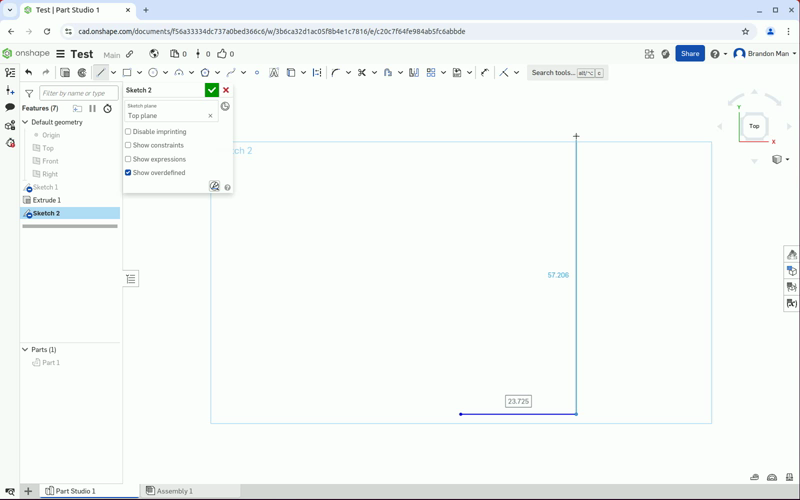
click(576, 135)
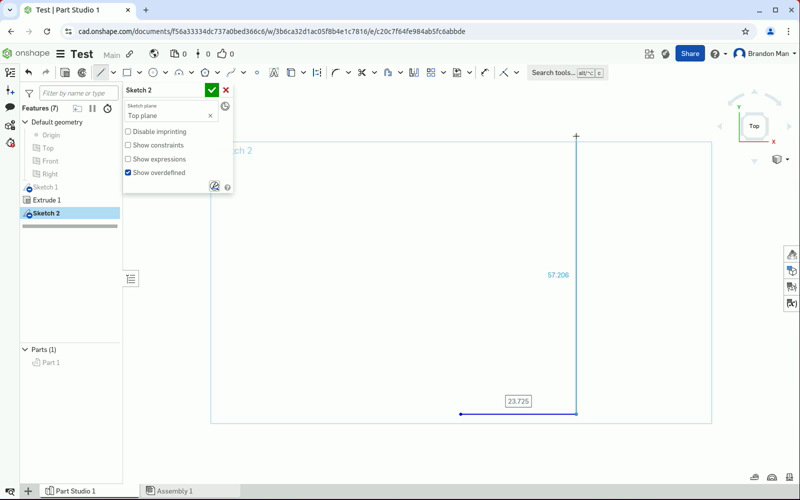
key_up(shift)
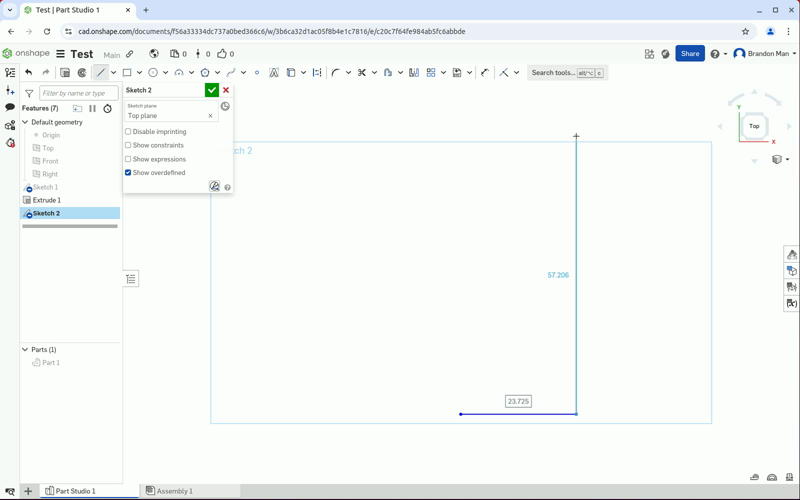
key_down(shift)
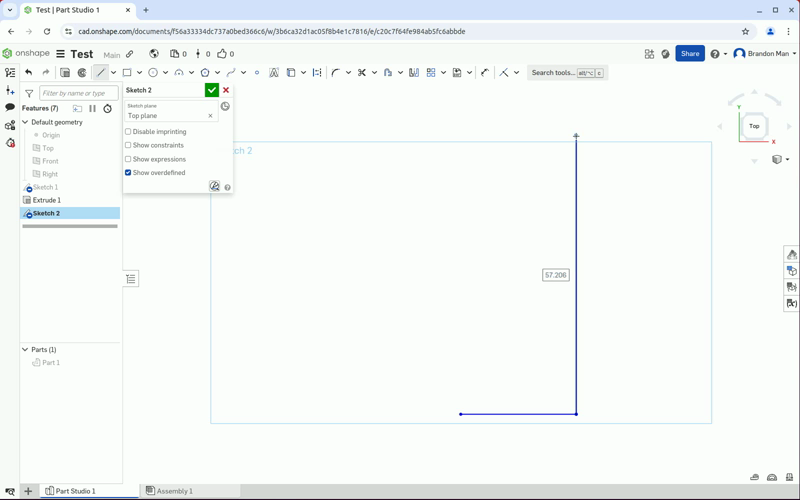
mouse_move(460, 135)
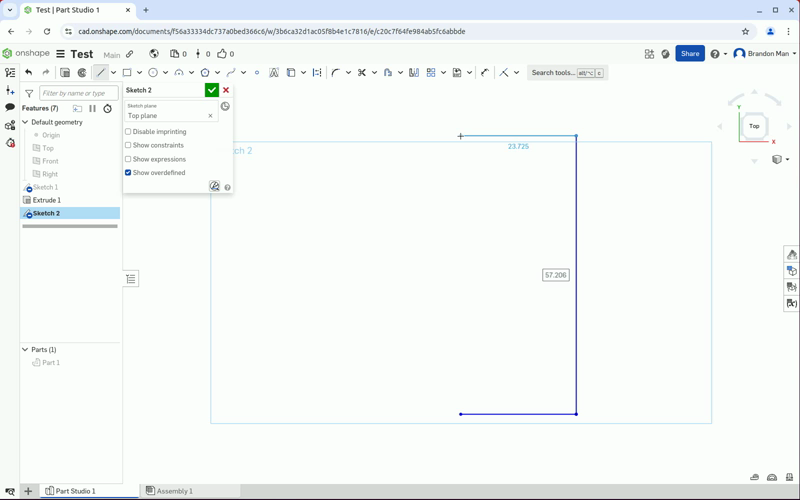
click(460, 135)
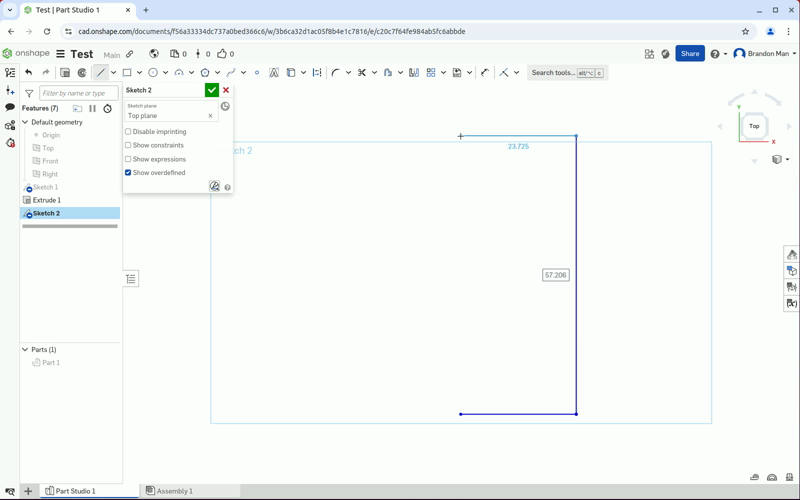
key_up(shift)
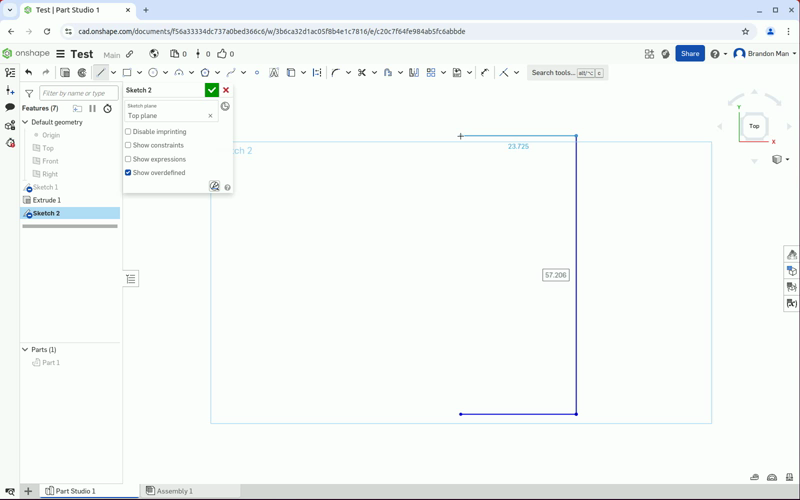
key_down(shift)
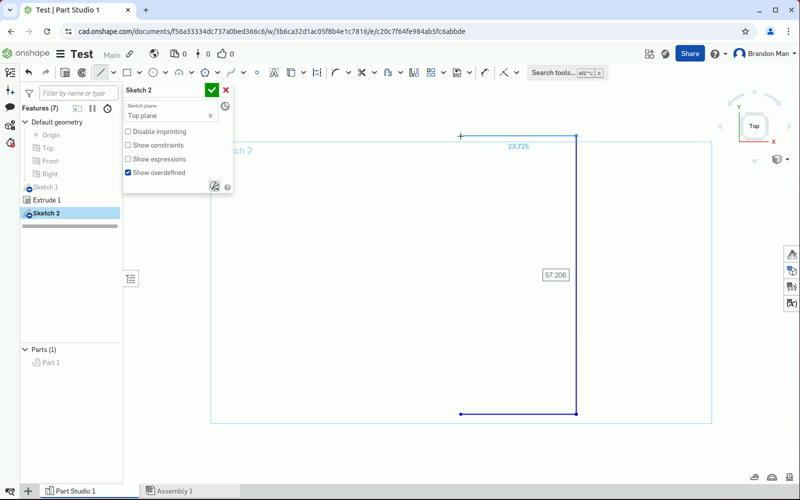
mouse_move(460, 414)
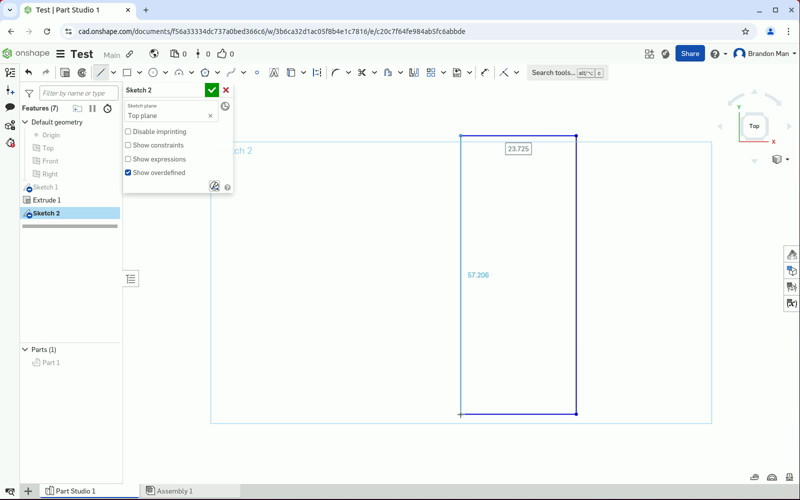
key_up(shift)
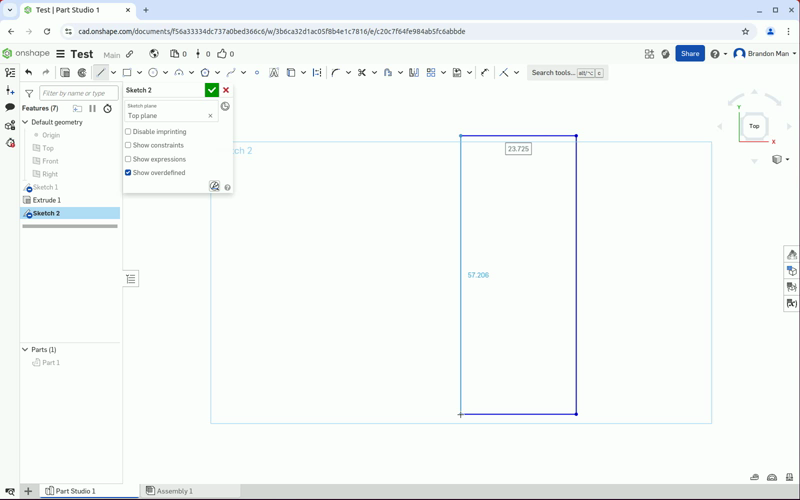
click(460, 414)
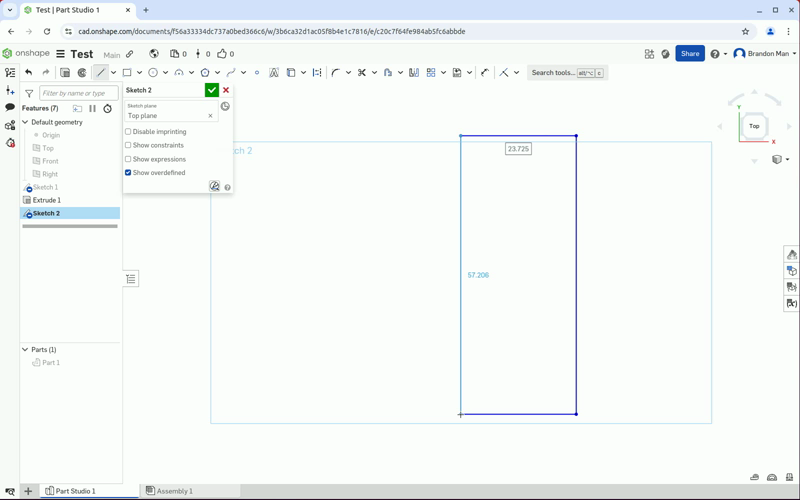
key(esc)
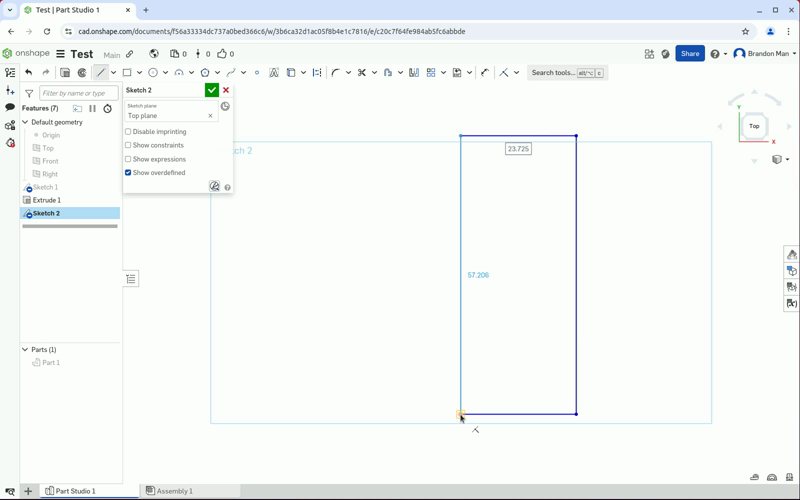
mouse_move(538, 366)
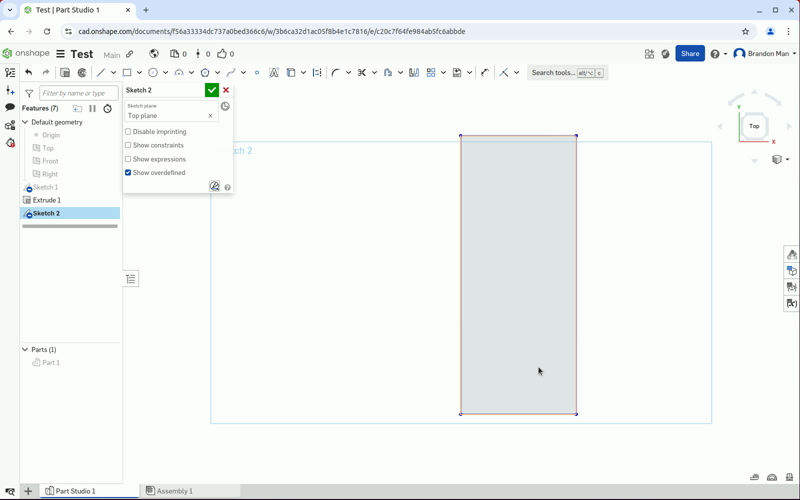
click(538, 366)
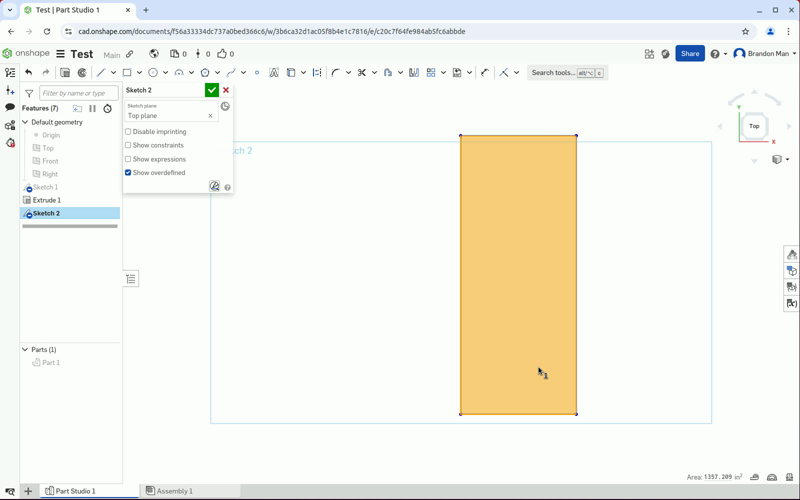
mouse_move(73, 352)
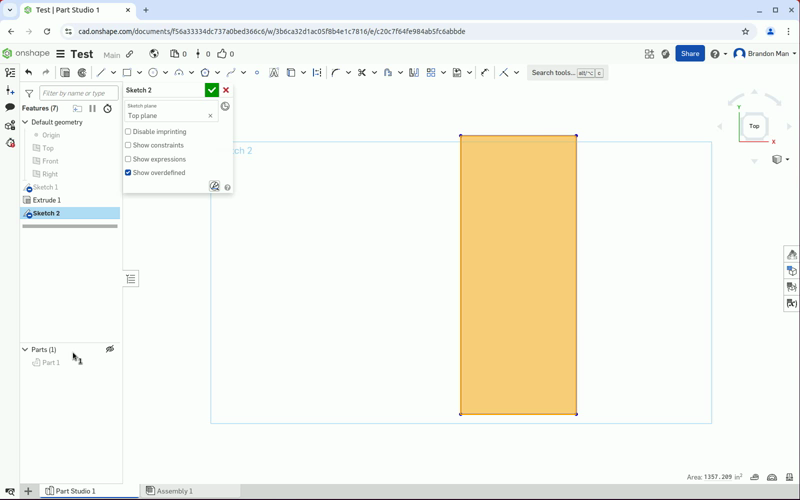
key(shift+y)
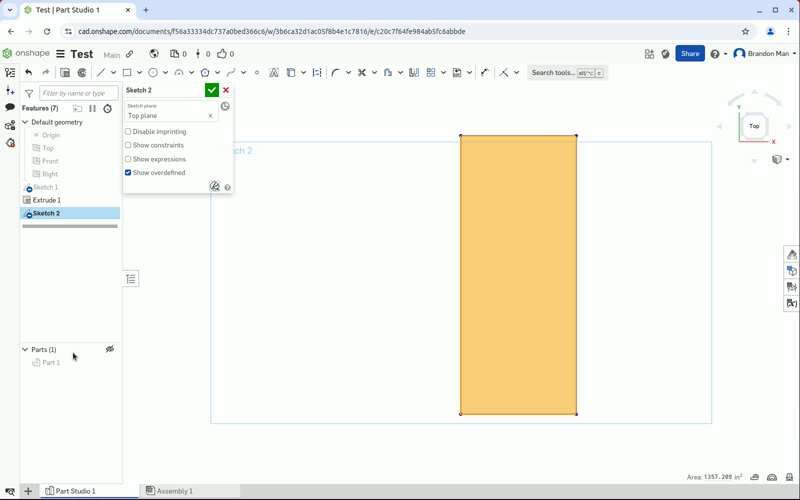
key(shift+e)
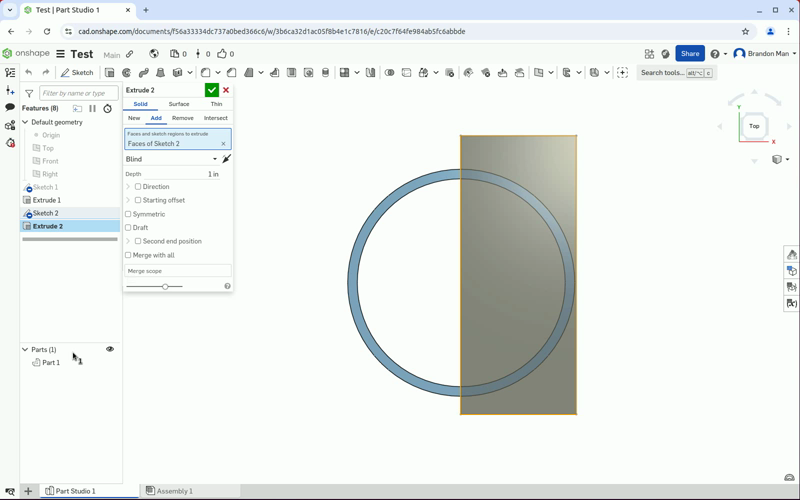
mouse_move(143, 106)
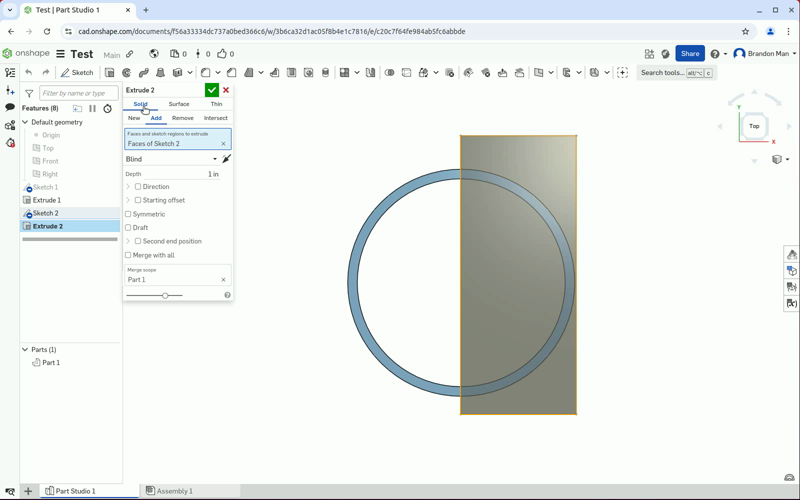
click(143, 106)
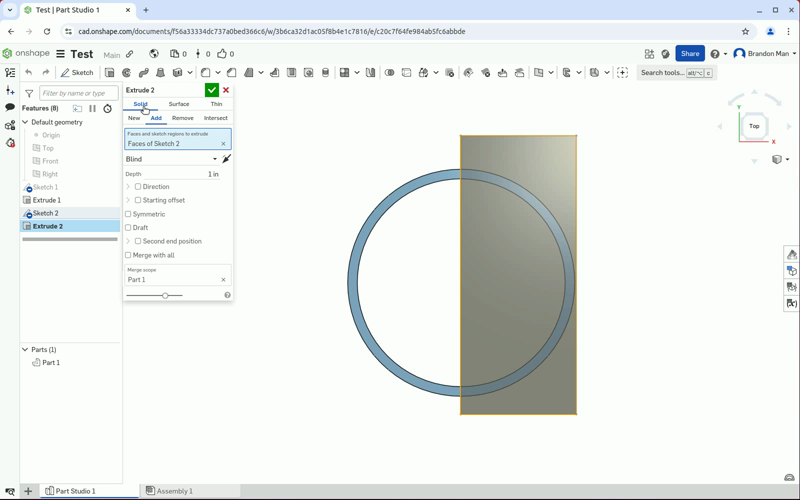
mouse_move(186, 120)
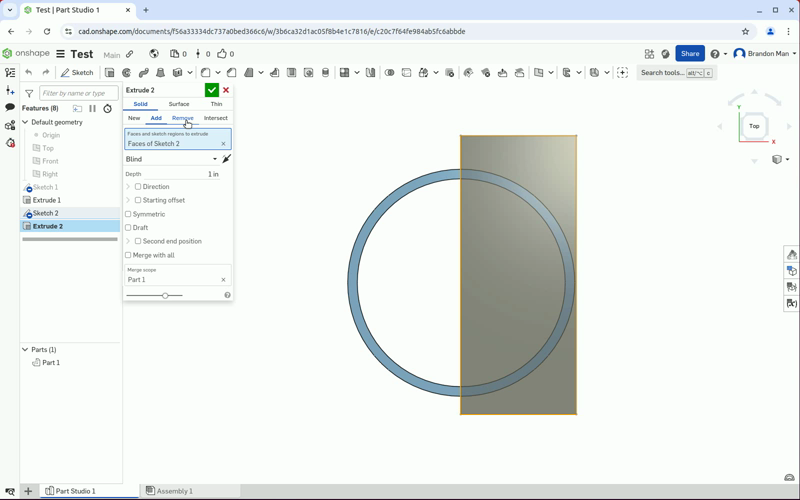
click(186, 120)
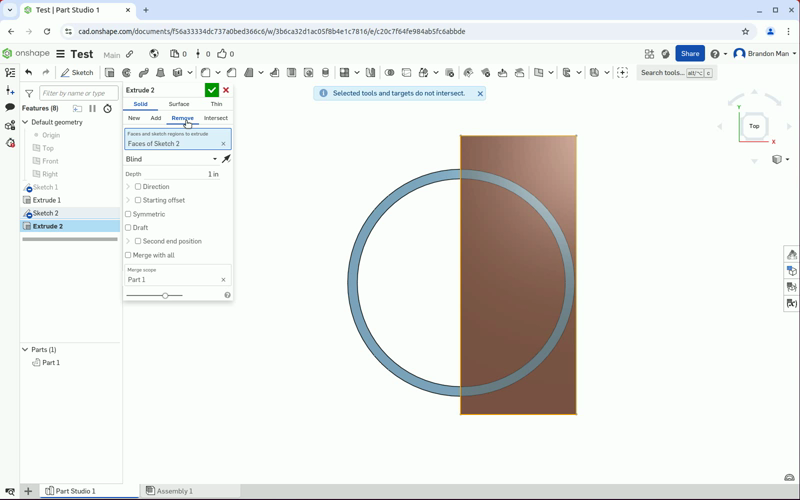
key(tab, 4)
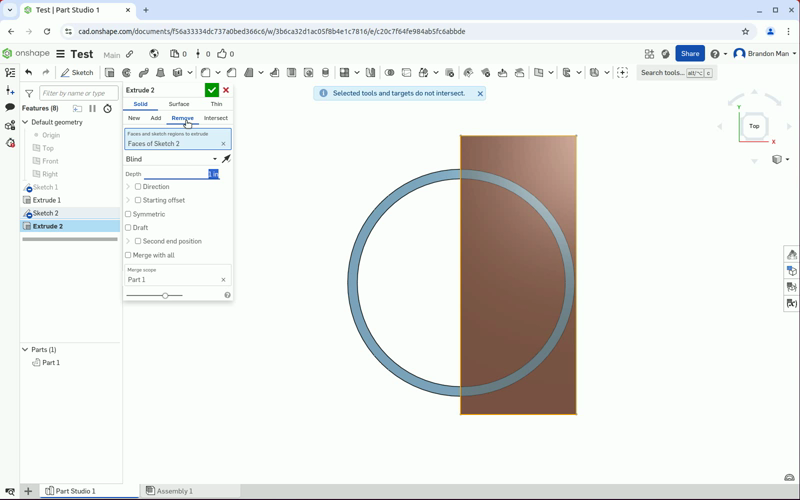
text(-22.145)
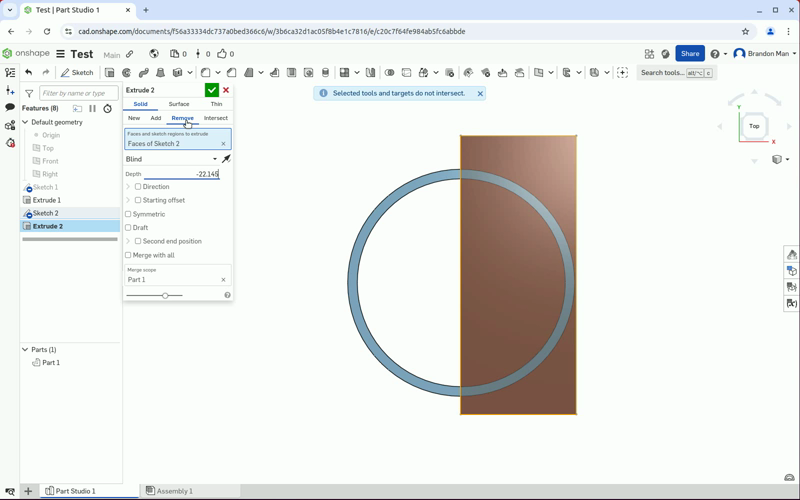
key(tab, 6)
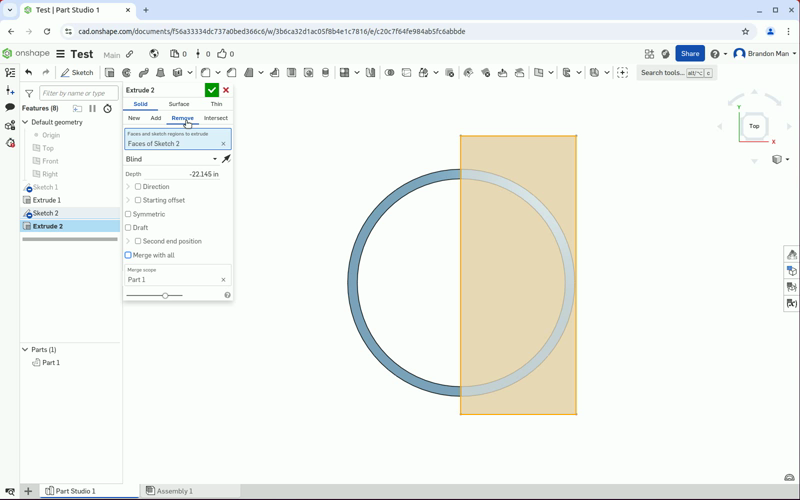
key(space)
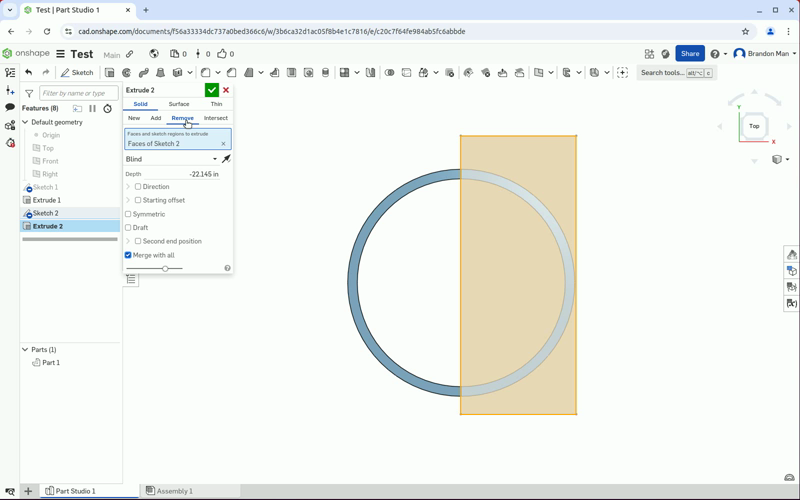
key(enter)
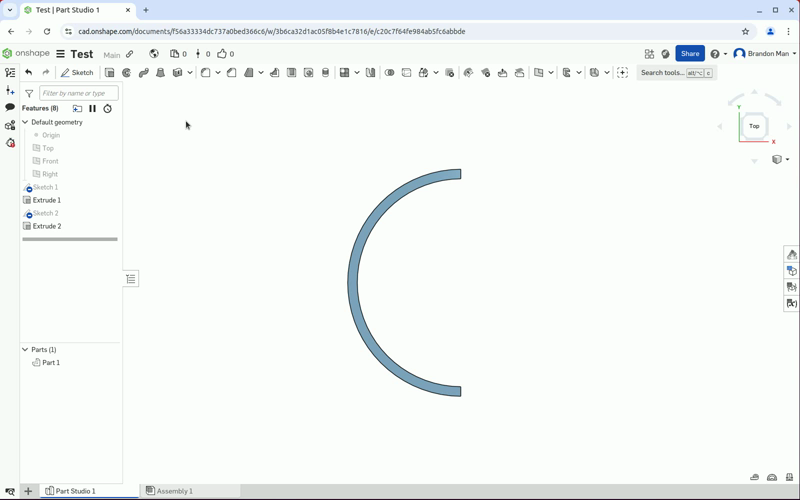
key(shift+h)
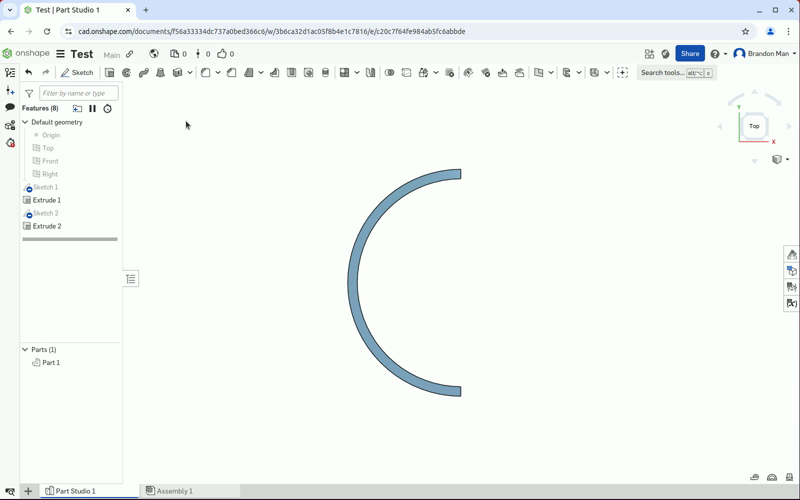
key(shift+h)
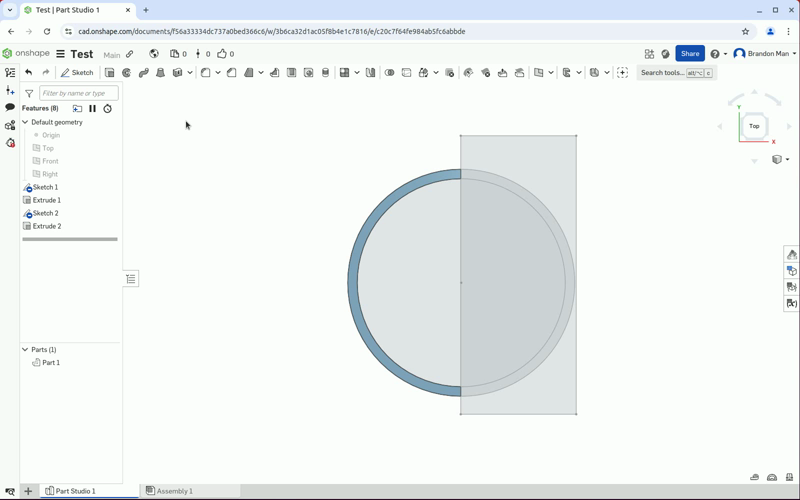
key(shift+7)
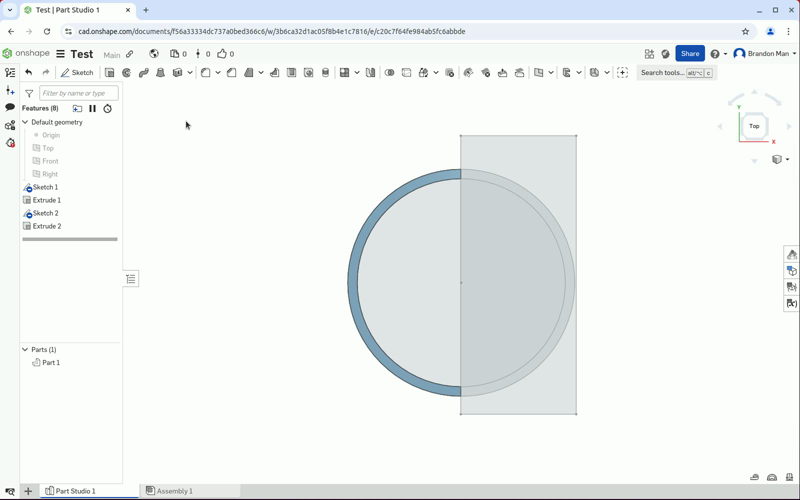
key(up, 3)
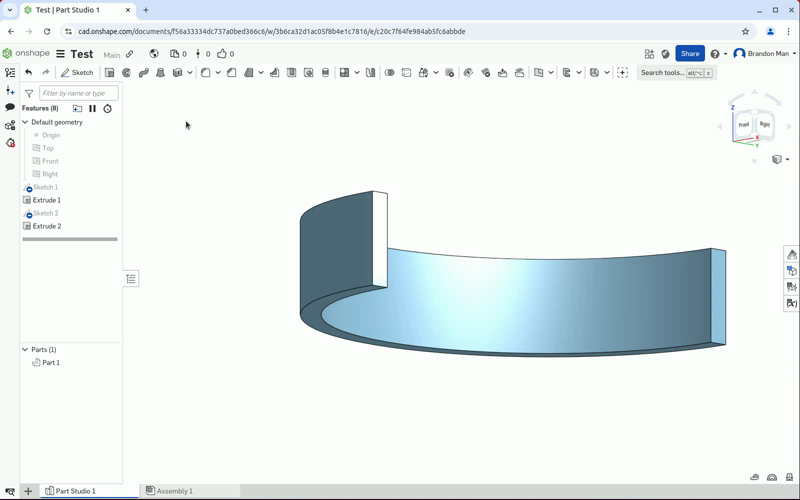
key(left, 3)
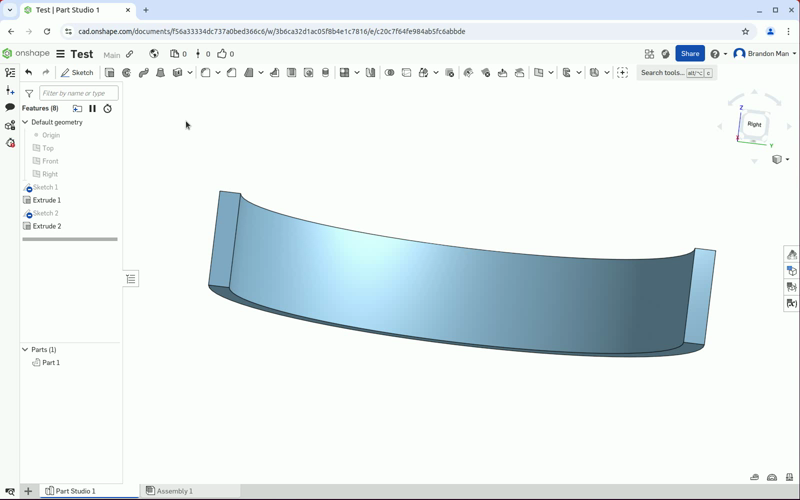
key(right, 3)
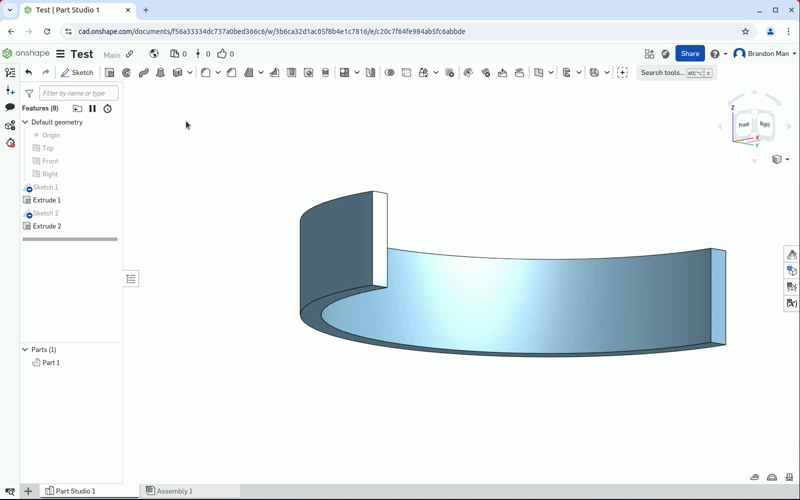
key(down, 3)
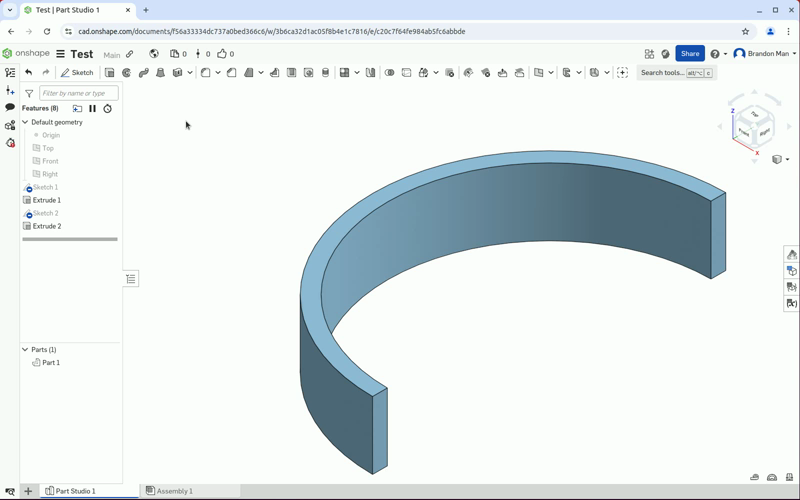
mouse_move(73, 189)
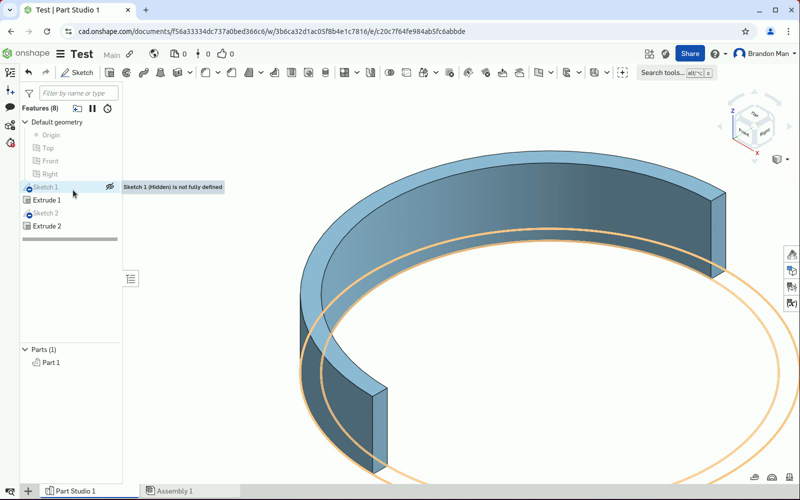
click(73, 189)